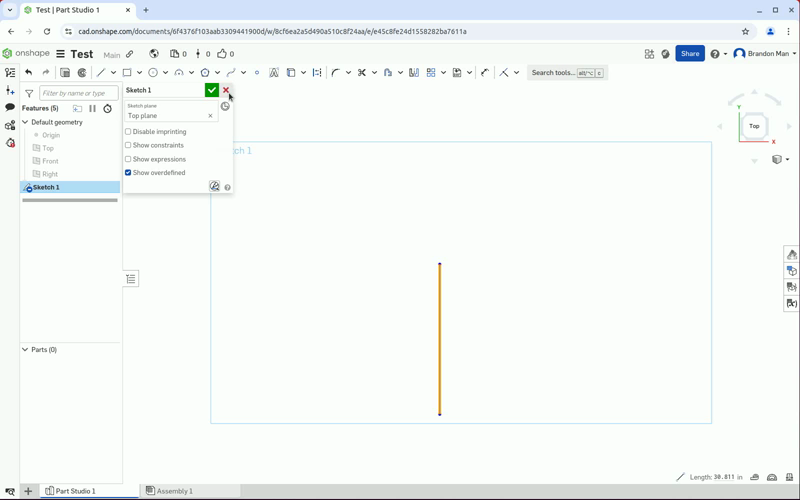
key(shift+h)
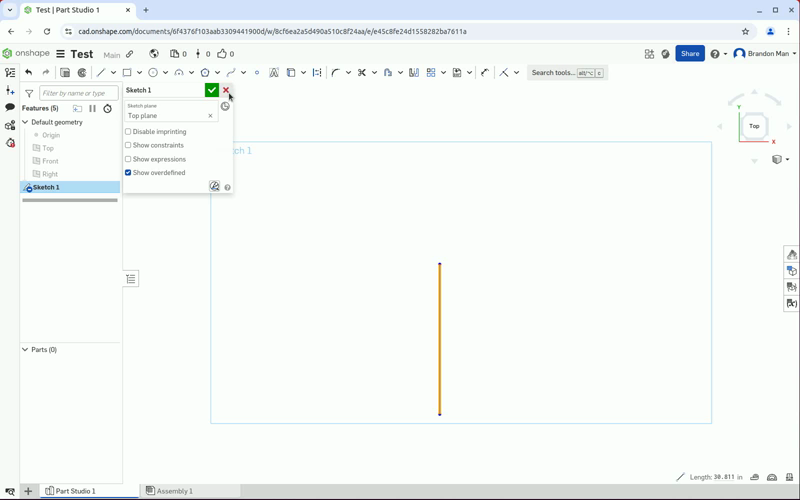
key(shift+s)
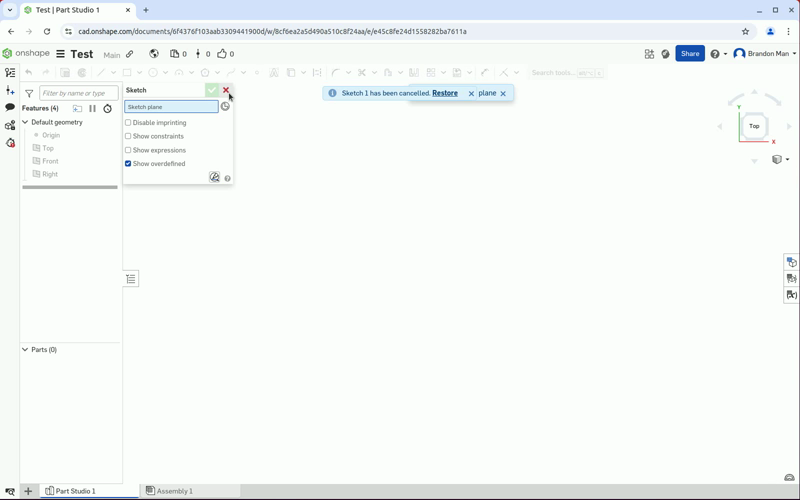
mouse_move(73, 150)
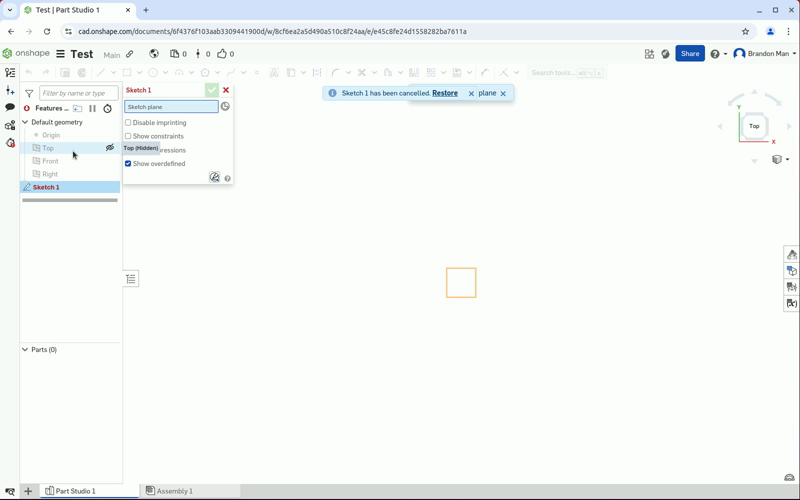
click(73, 150)
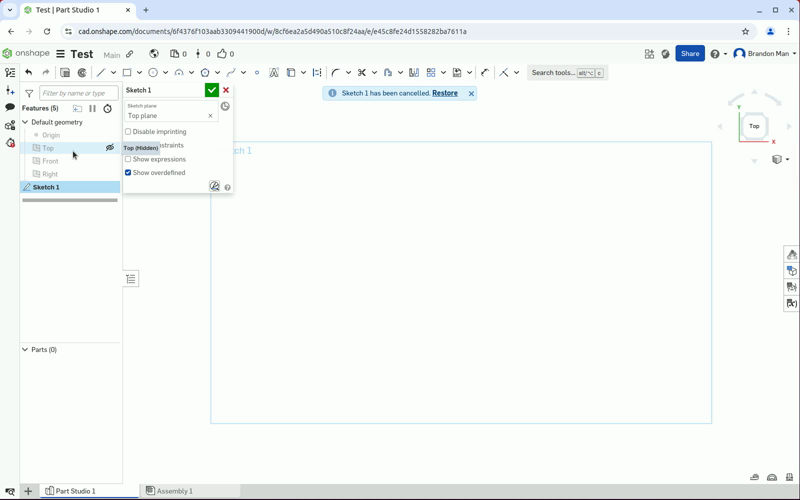
mouse_move(73, 352)
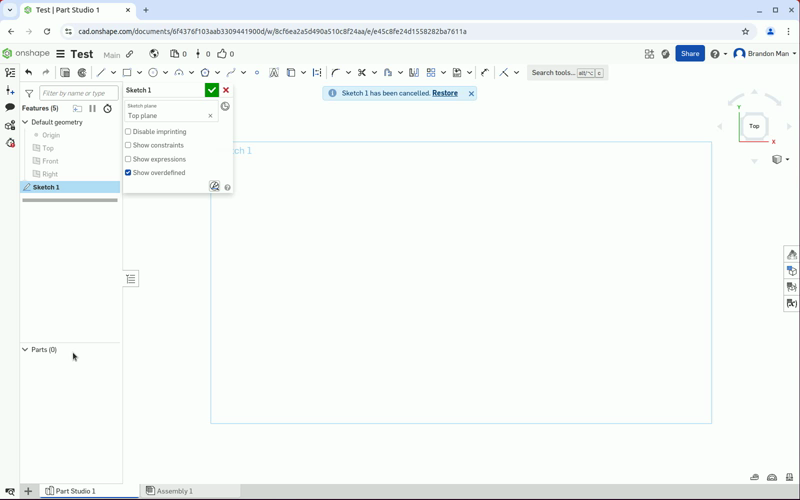
key(y)
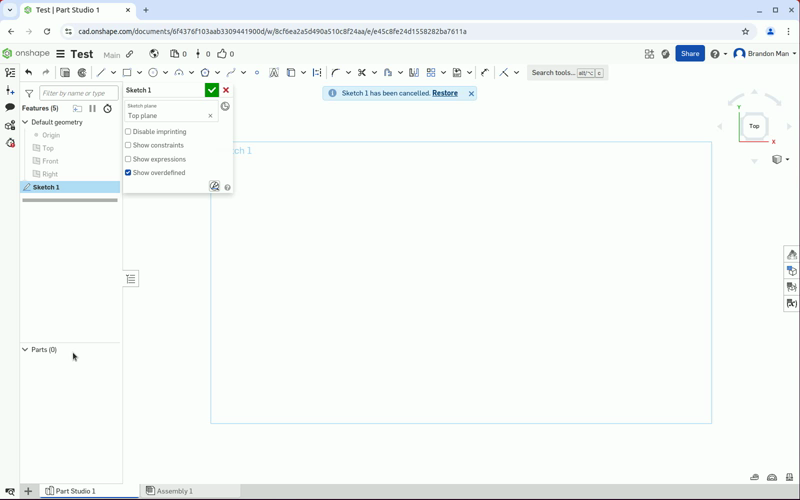
key(c)
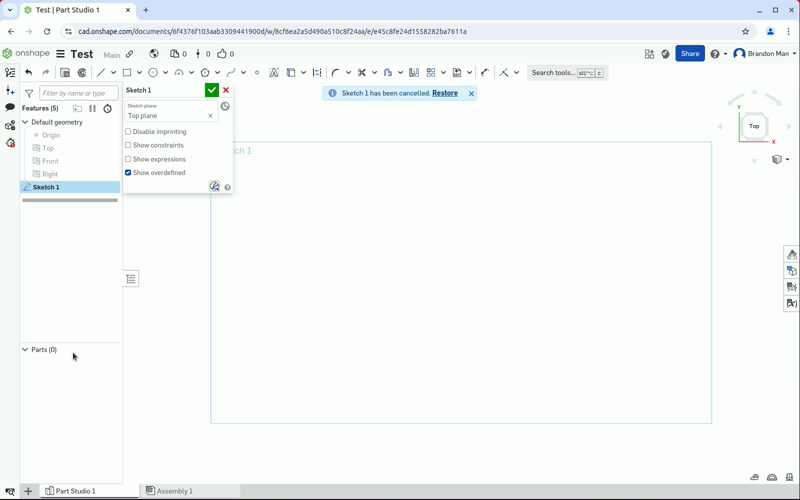
key_down(shift)
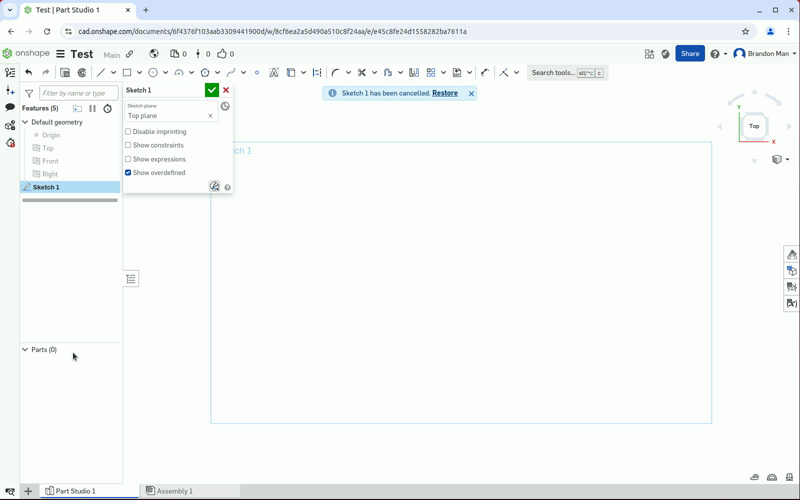
mouse_move(460, 282)
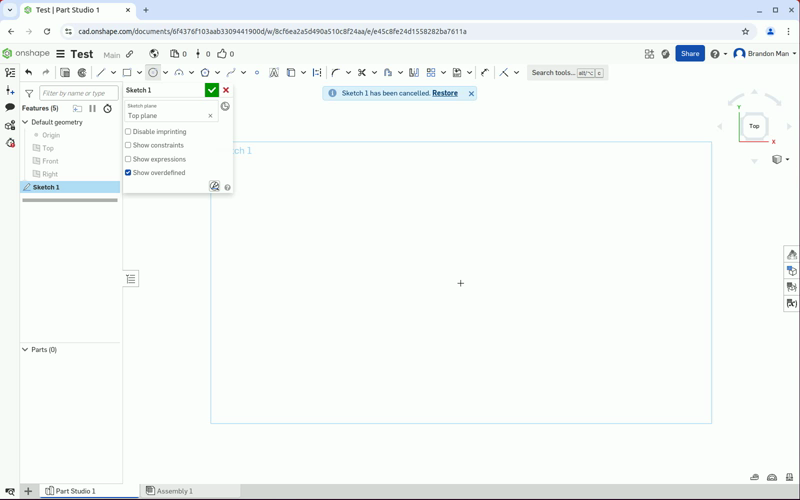
click(460, 282)
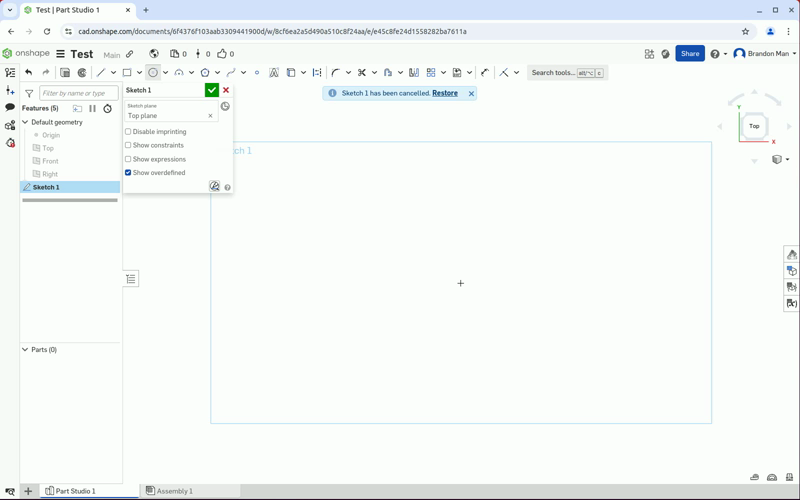
key_up(shift)
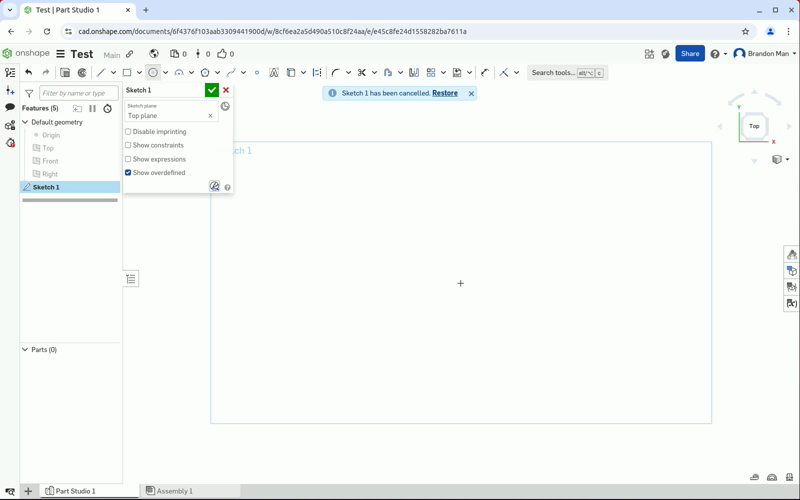
mouse_move(486, 282)
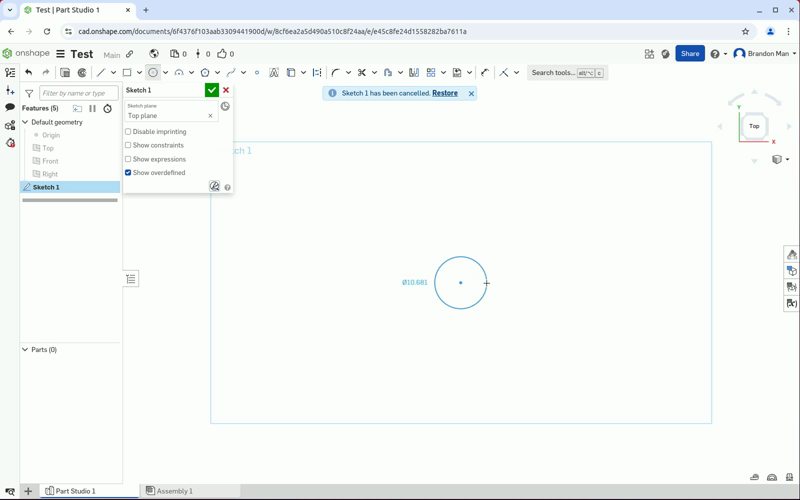
click(486, 282)
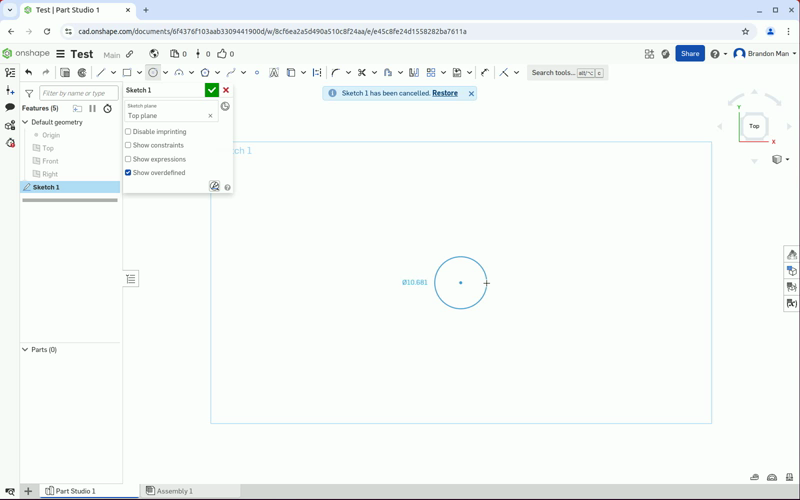
key(esc)
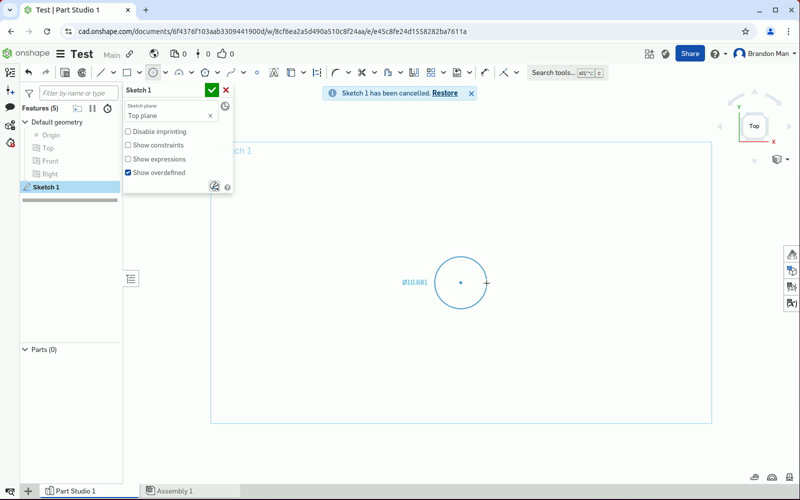
key(c)
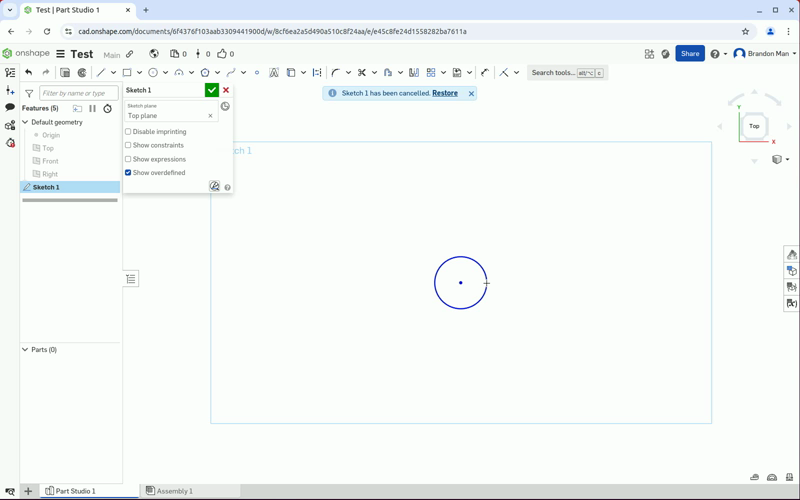
key_down(shift)
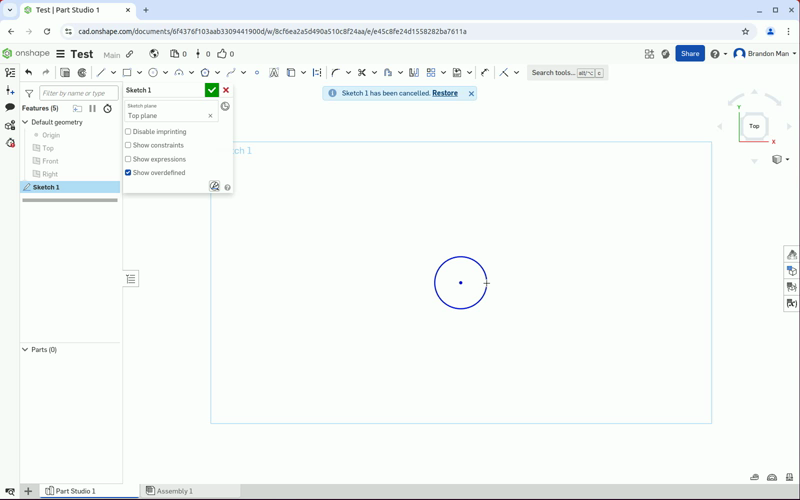
mouse_move(460, 282)
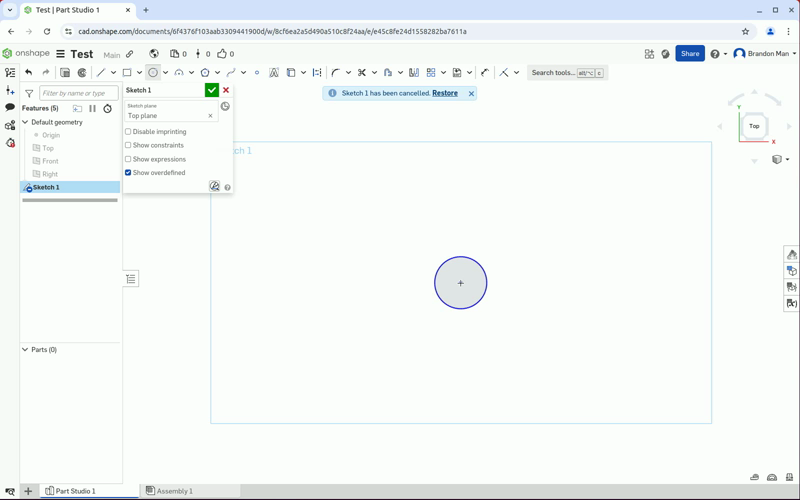
click(460, 282)
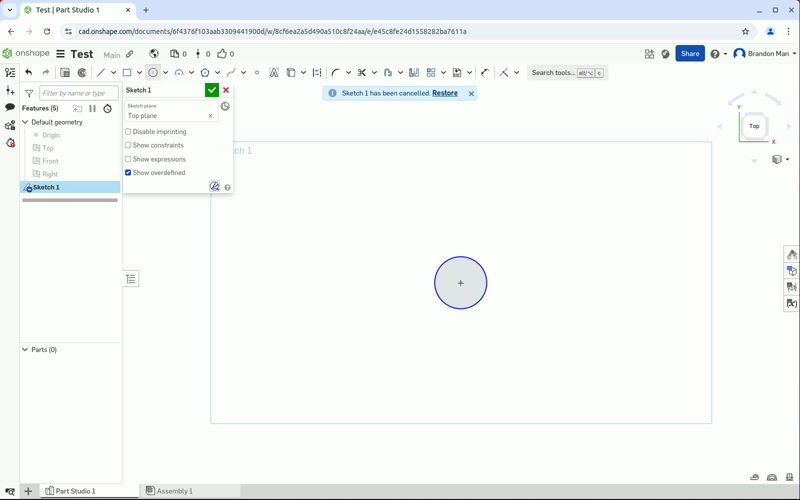
key_up(shift)
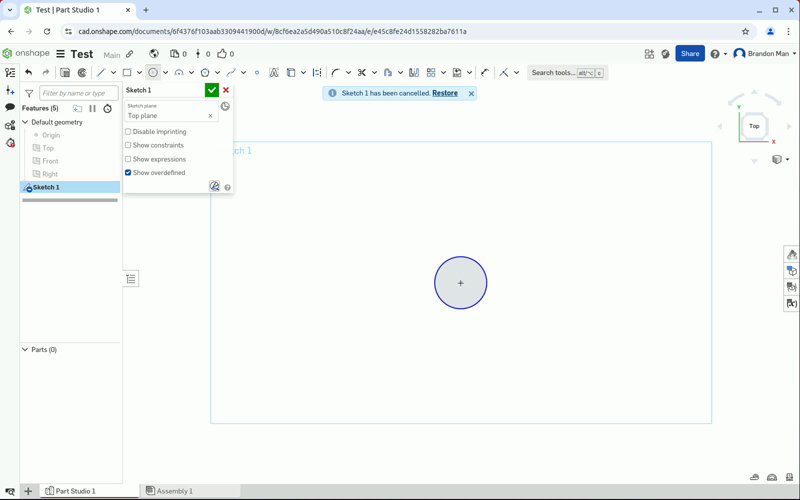
mouse_move(483, 282)
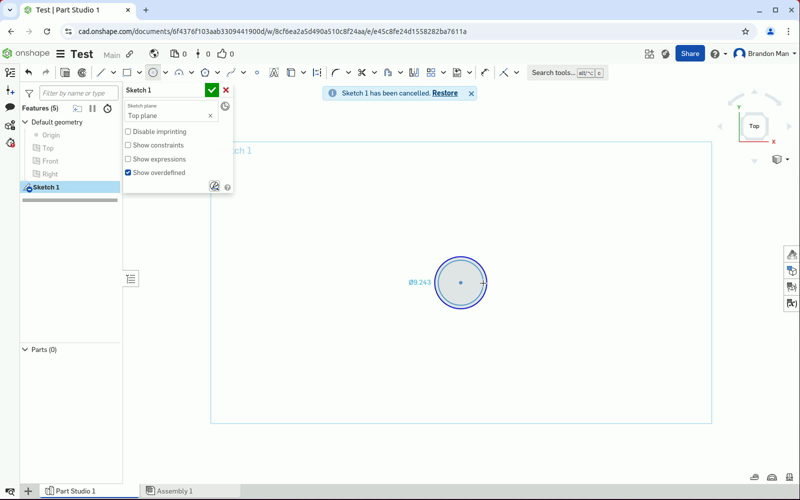
scroll(6)
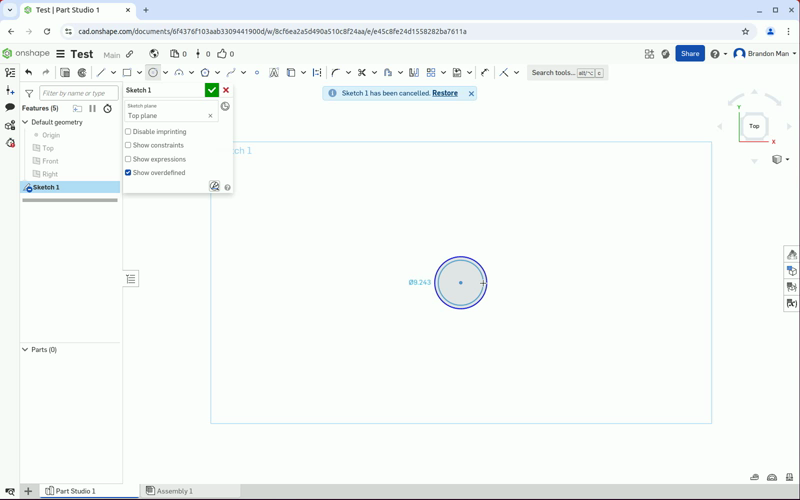
scroll(6)
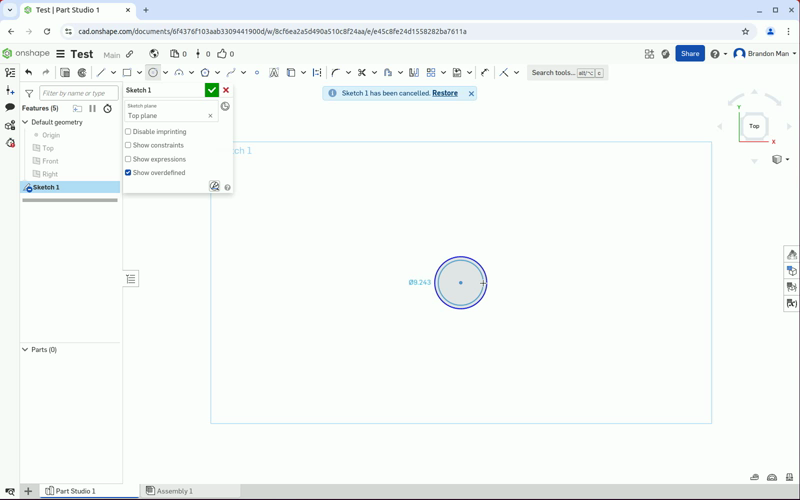
scroll(6)
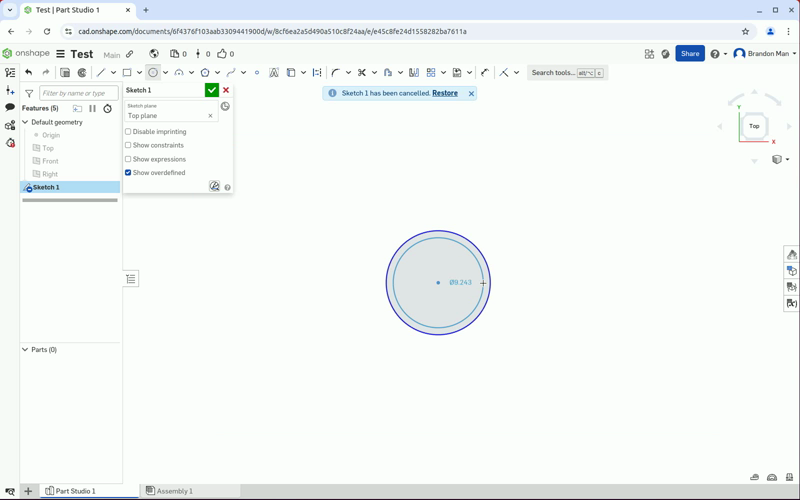
scroll(6)
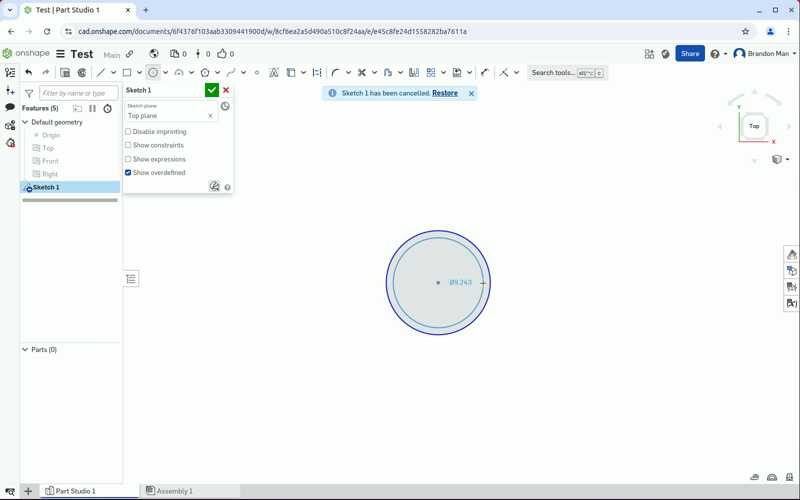
scroll(6)
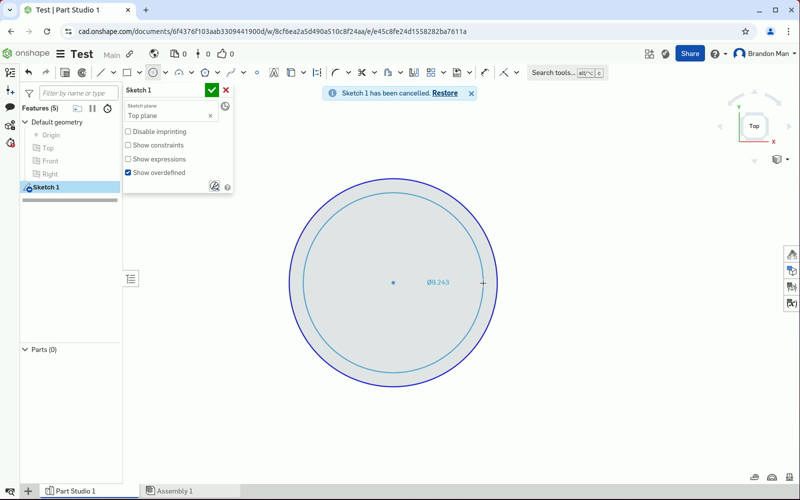
scroll(6)
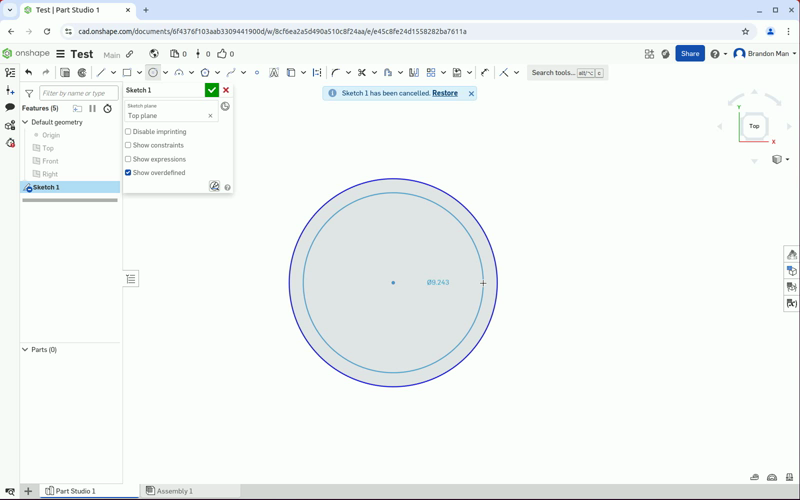
scroll(6)
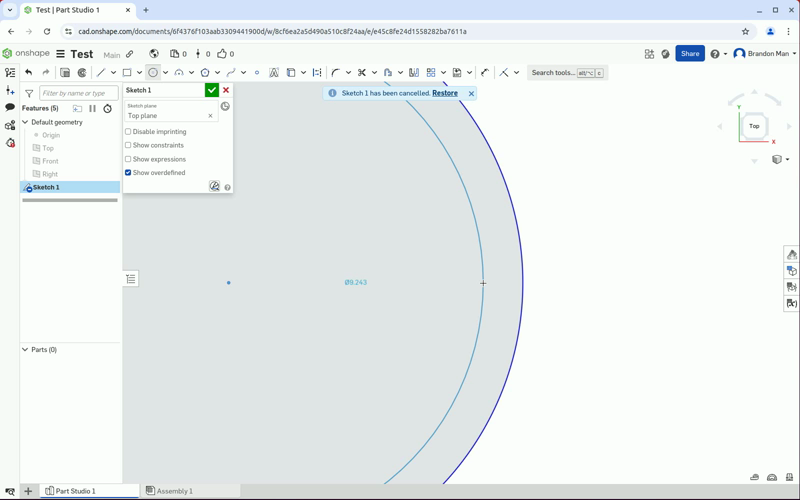
click(483, 282)
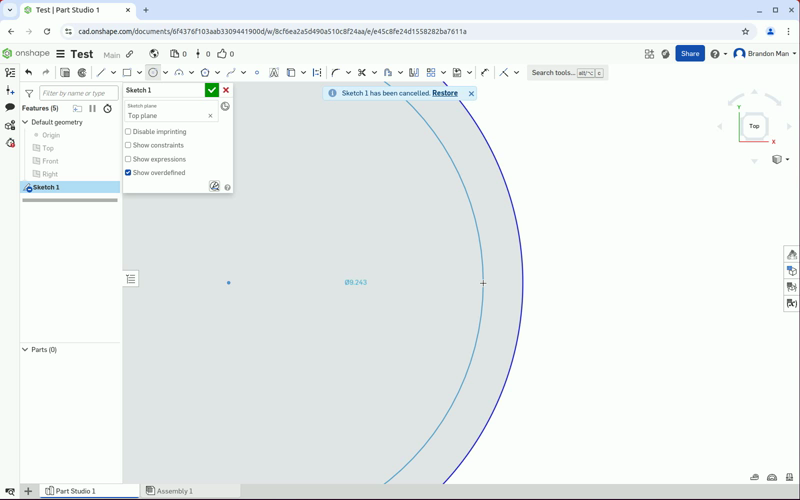
scroll(-6)
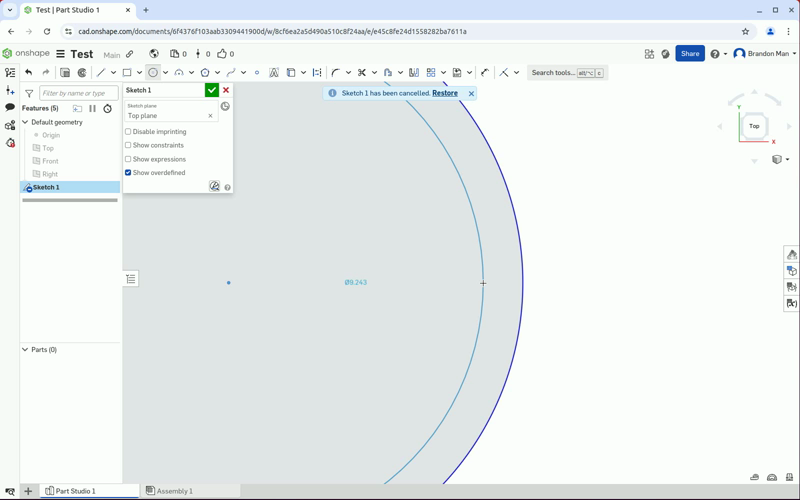
scroll(-6)
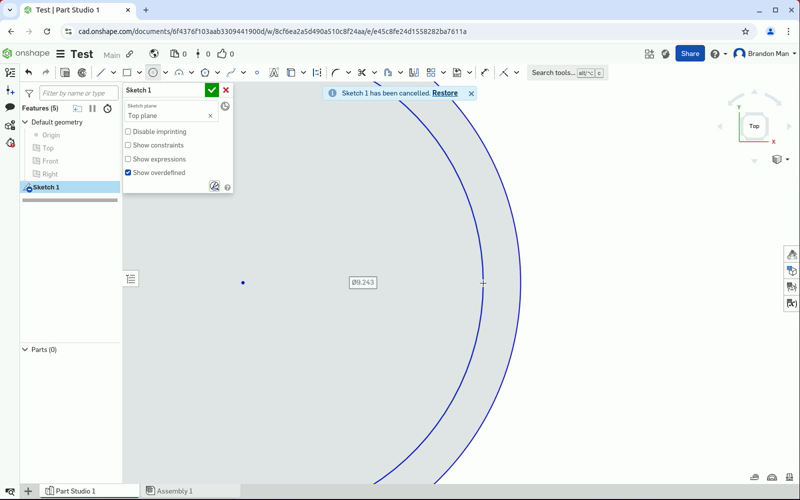
scroll(-6)
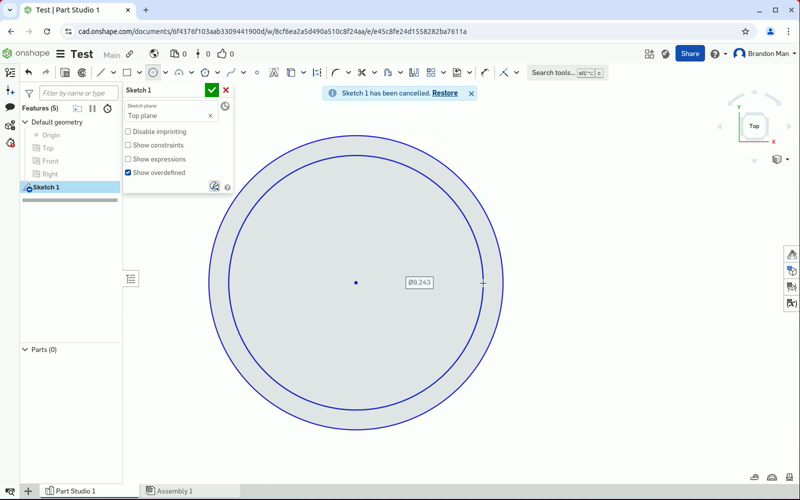
scroll(-6)
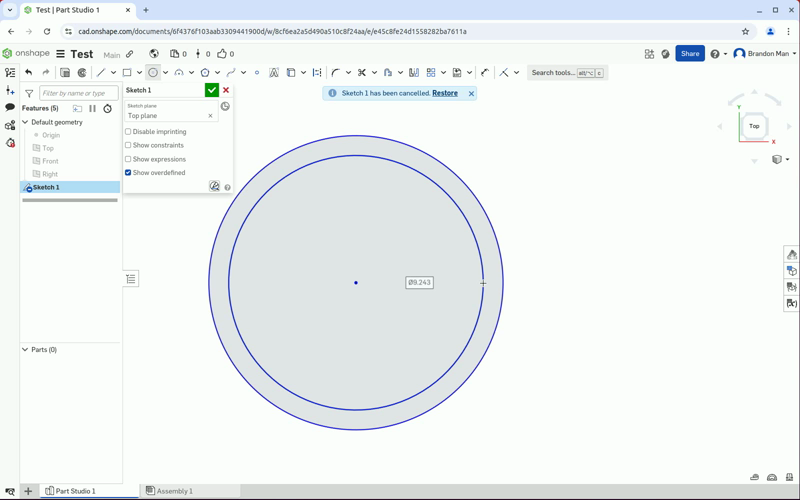
scroll(-6)
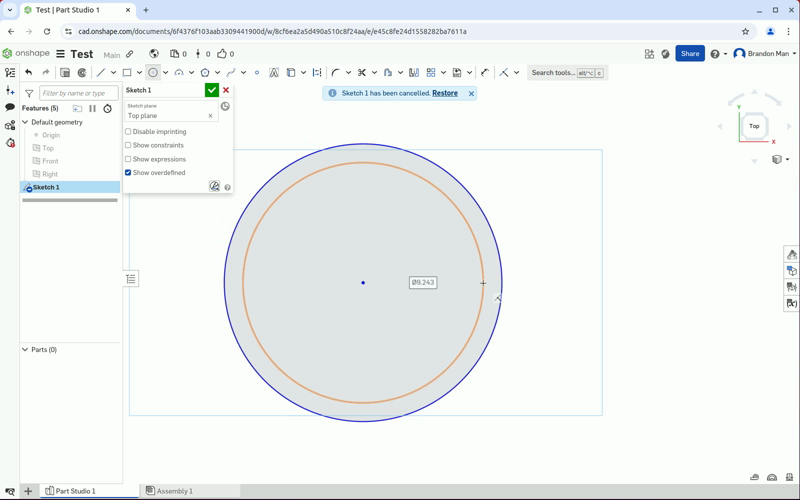
scroll(-6)
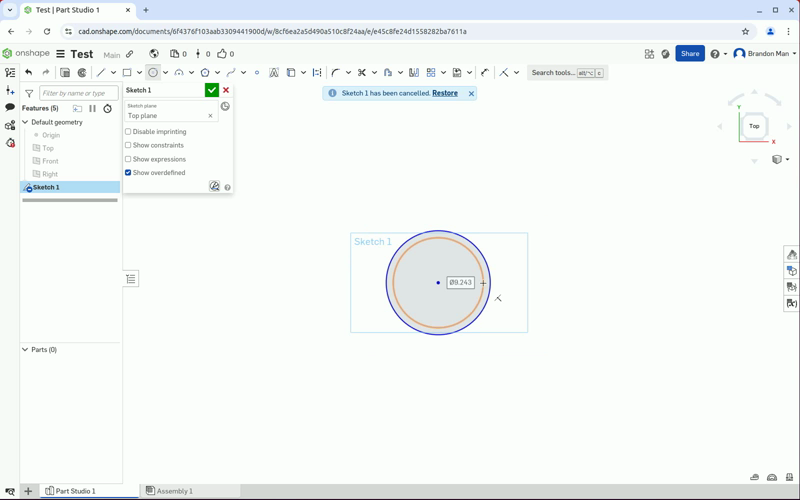
scroll(-6)
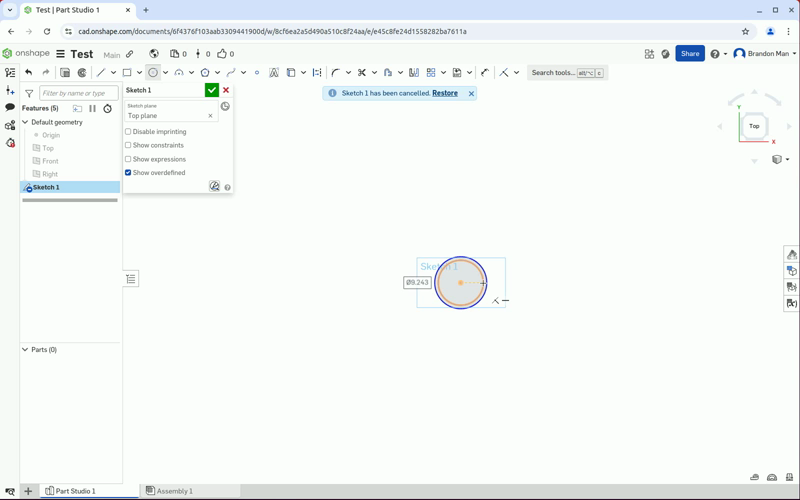
key(esc)
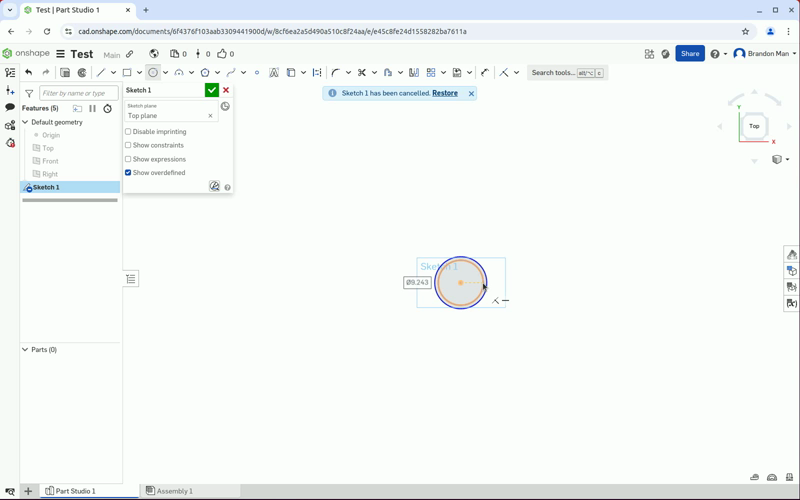
mouse_move(472, 263)
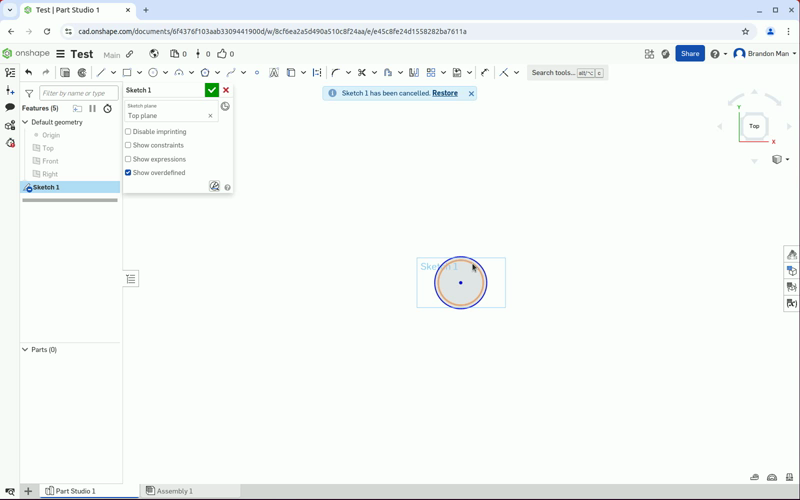
scroll(6)
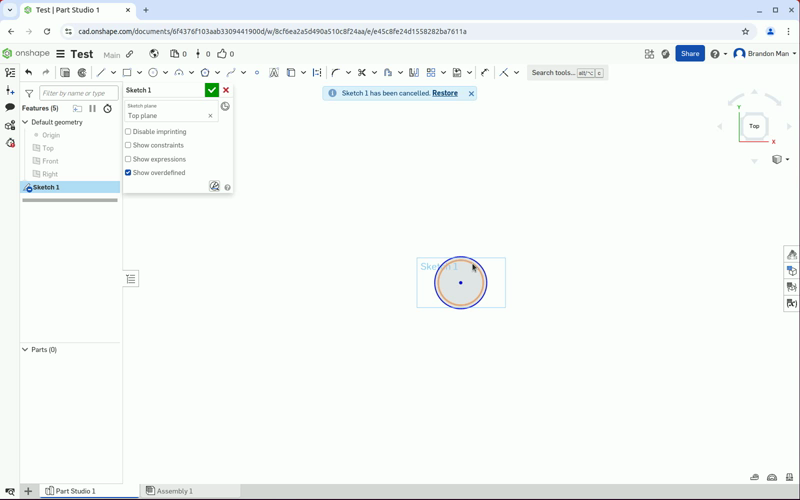
scroll(6)
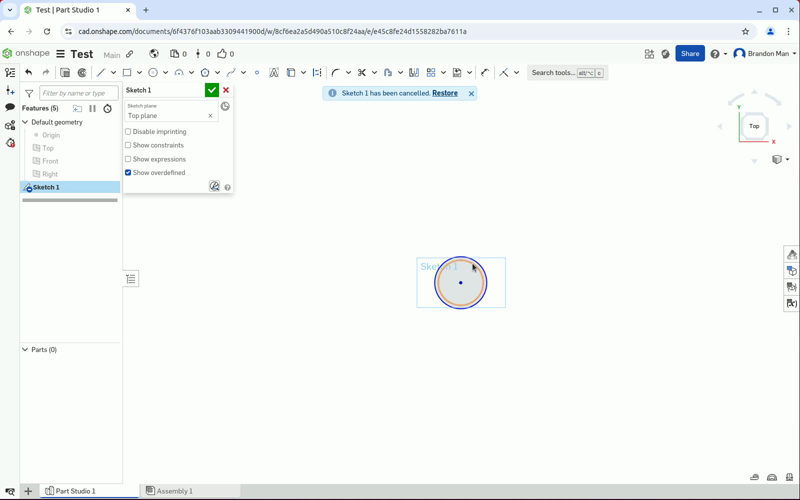
scroll(6)
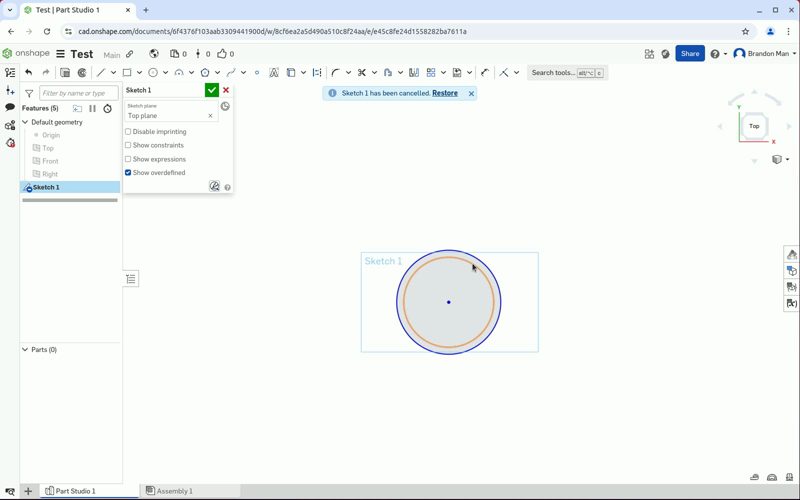
scroll(6)
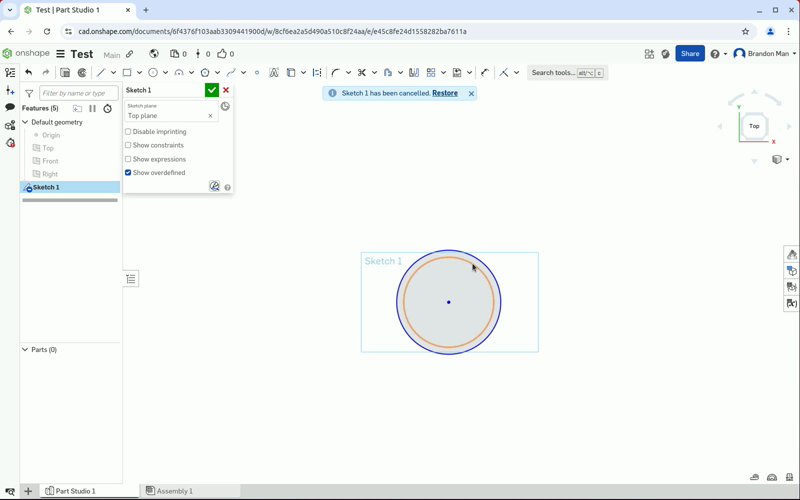
scroll(6)
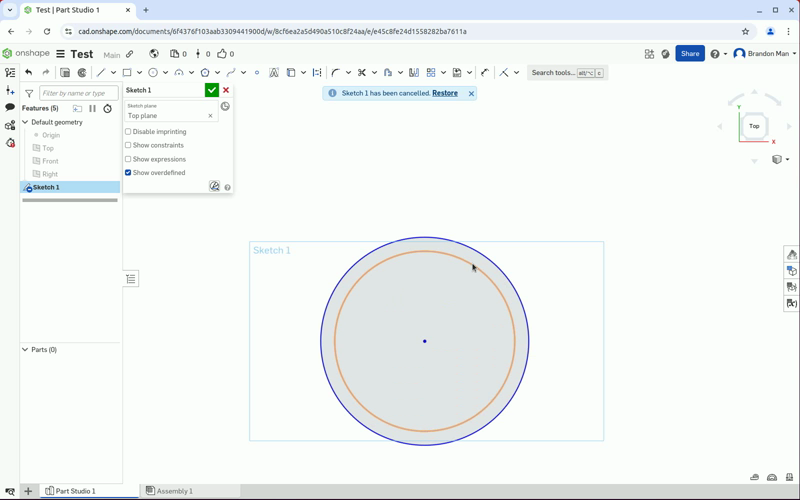
scroll(6)
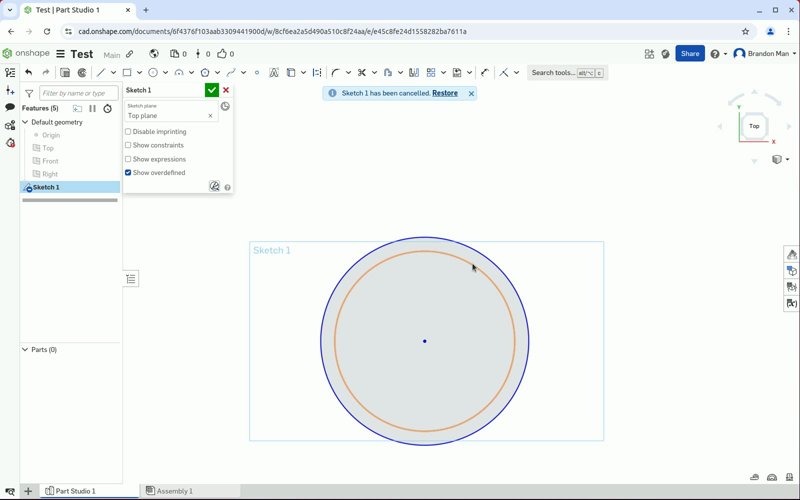
scroll(6)
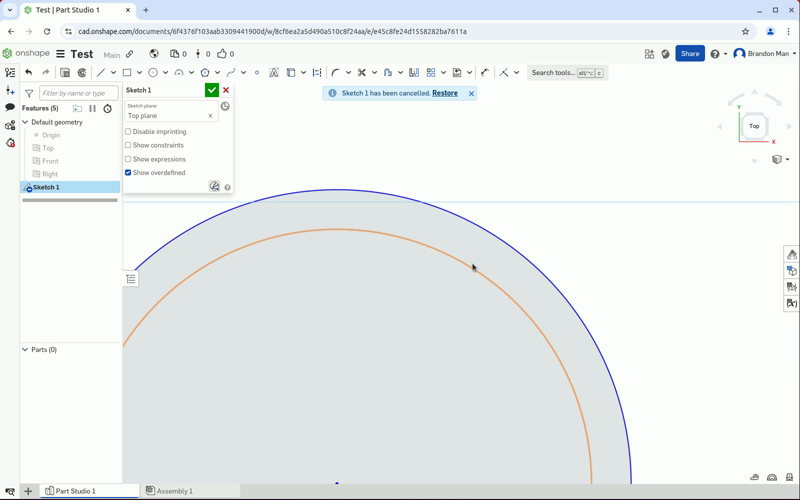
click(472, 263)
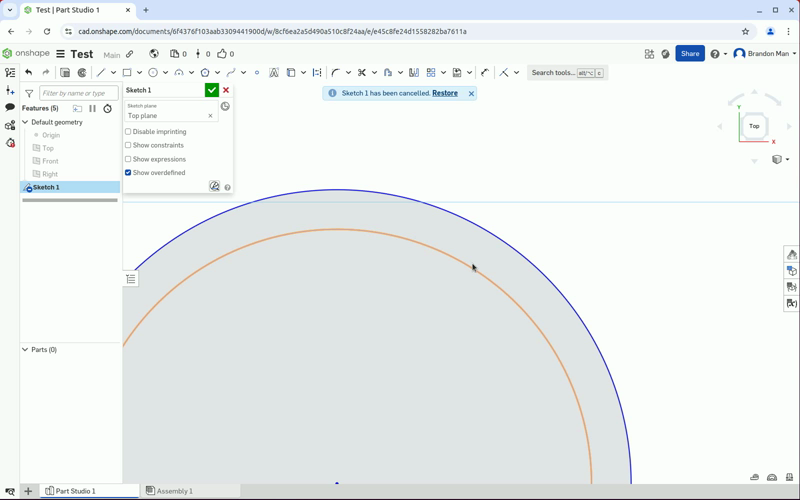
scroll(-6)
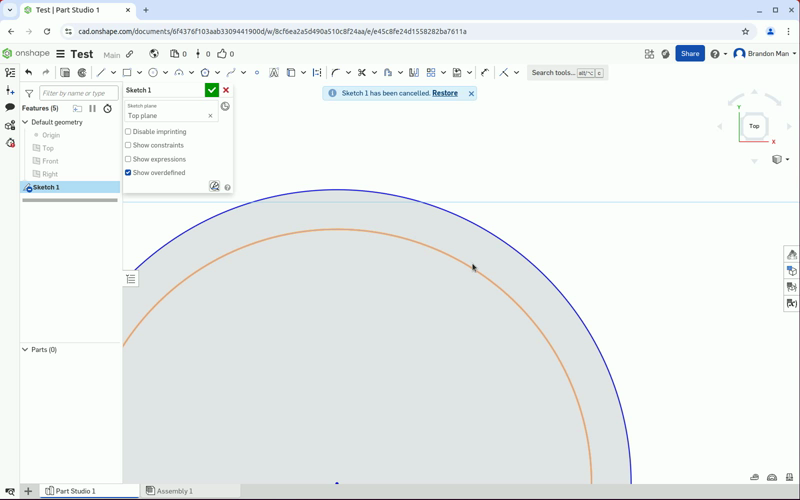
scroll(-6)
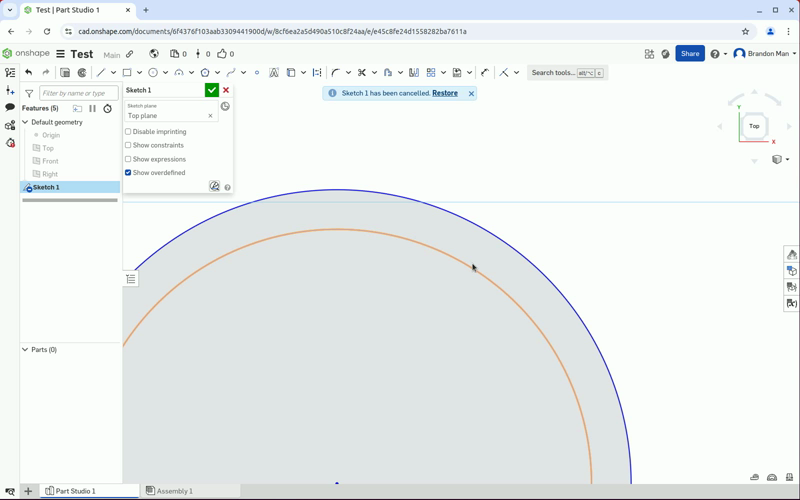
scroll(-6)
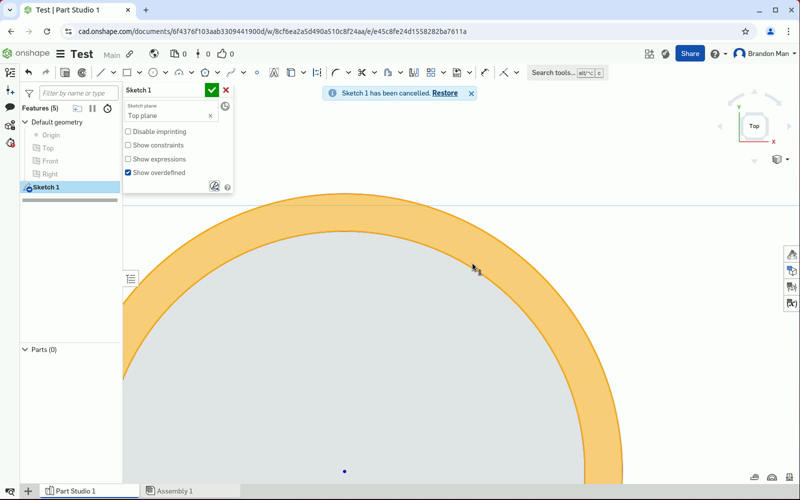
scroll(-6)
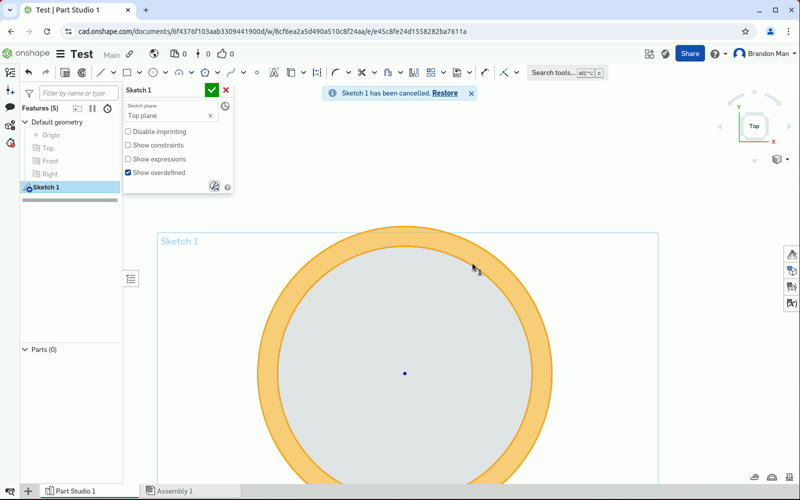
scroll(-6)
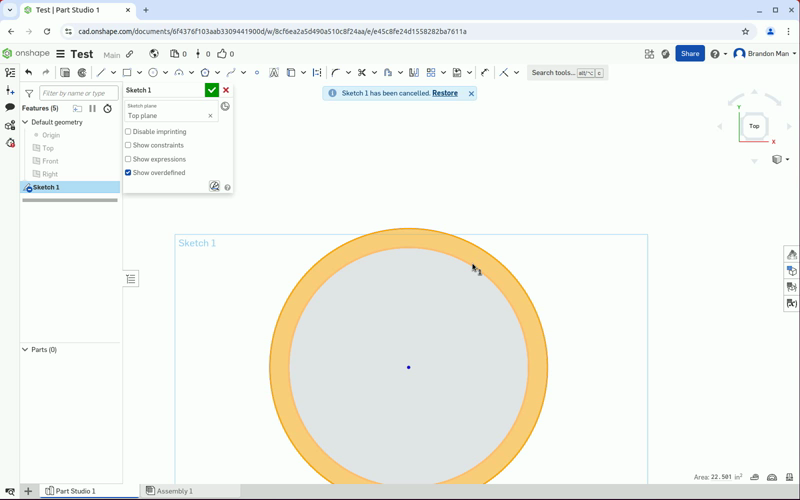
scroll(-6)
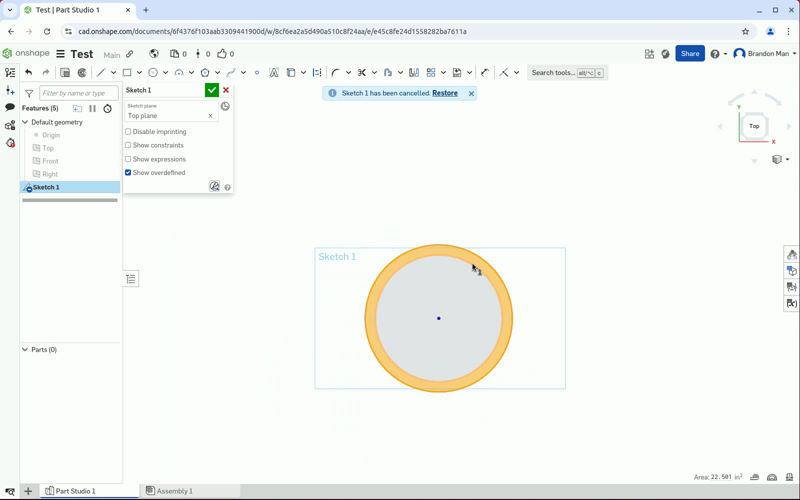
scroll(-6)
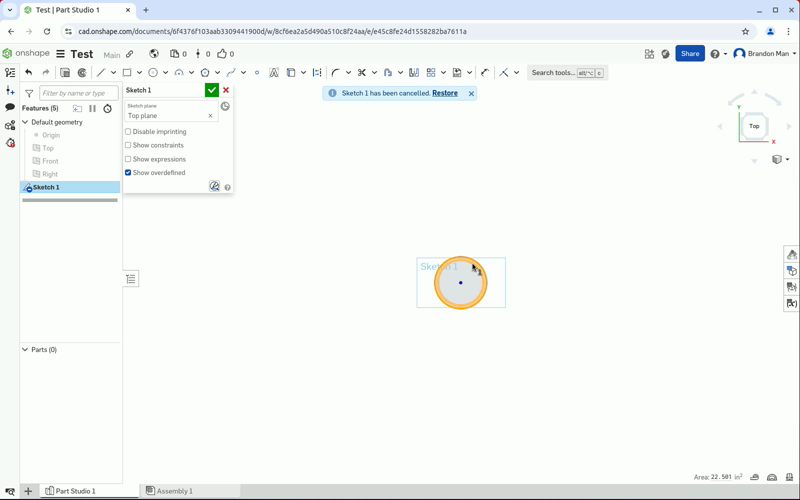
mouse_move(73, 352)
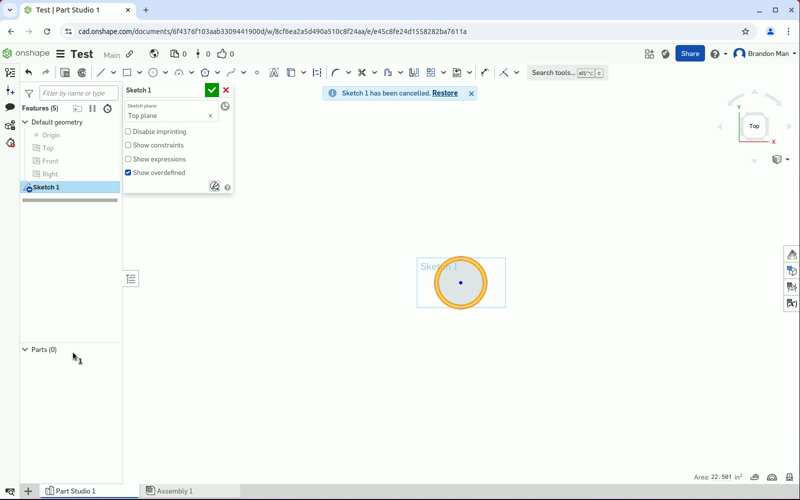
key(shift+y)
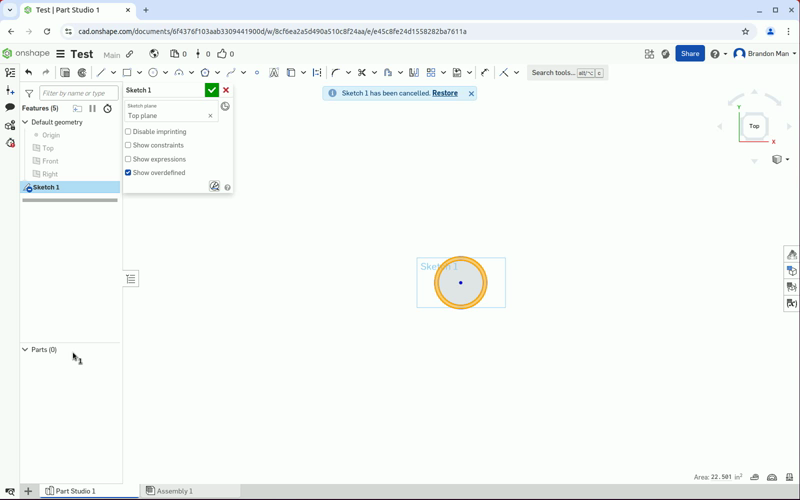
key(shift+e)
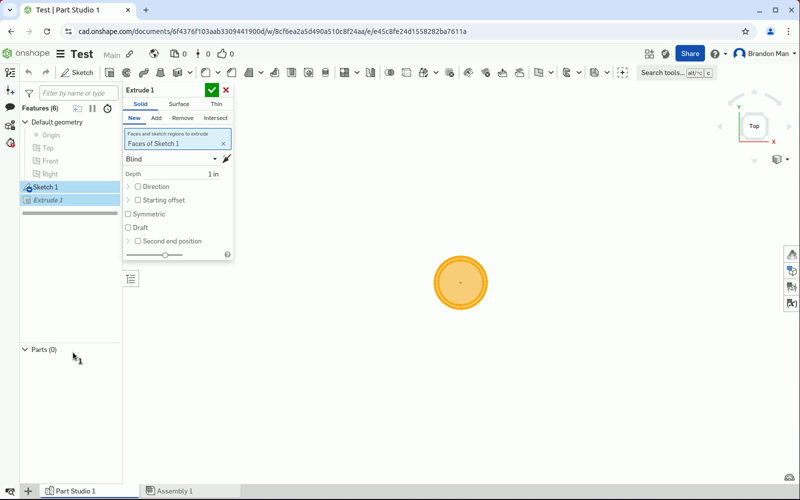
mouse_move(143, 106)
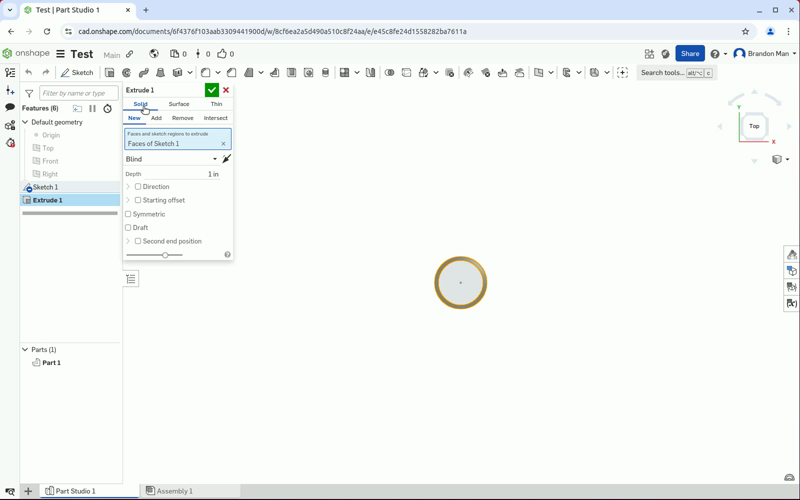
click(143, 106)
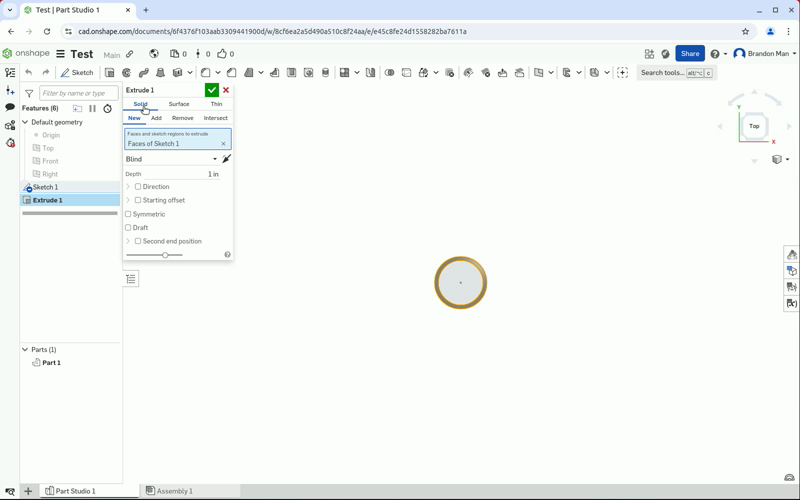
mouse_move(137, 120)
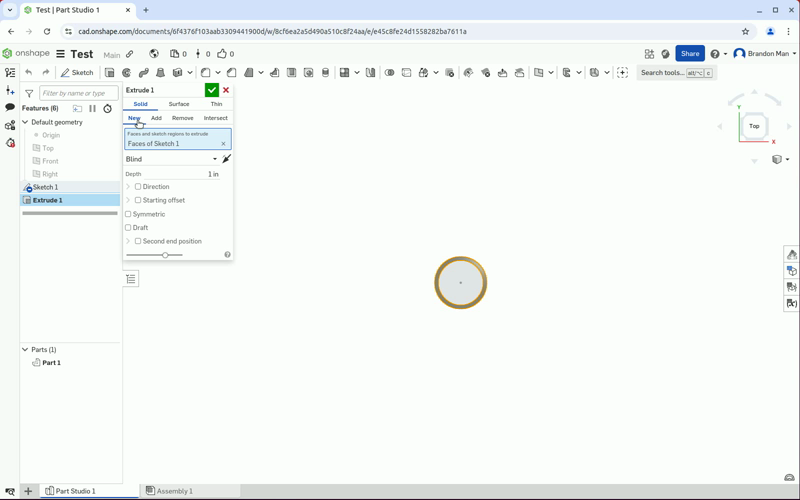
click(137, 120)
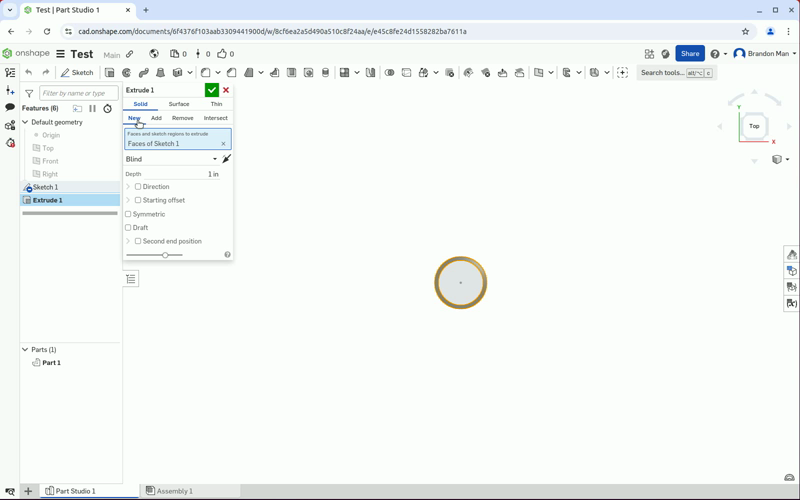
key(tab, 4)
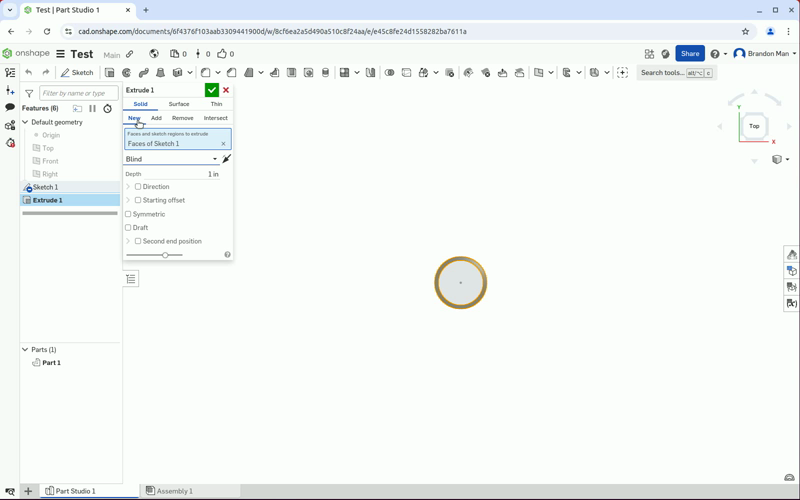
text(18.535)
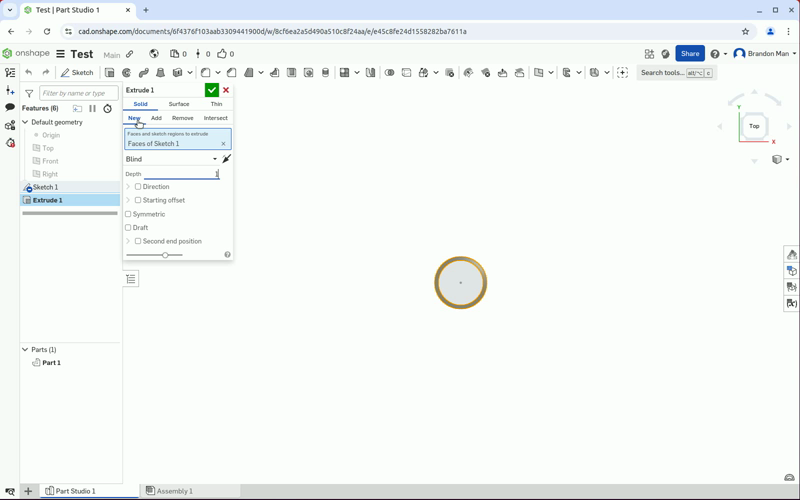
key(enter)
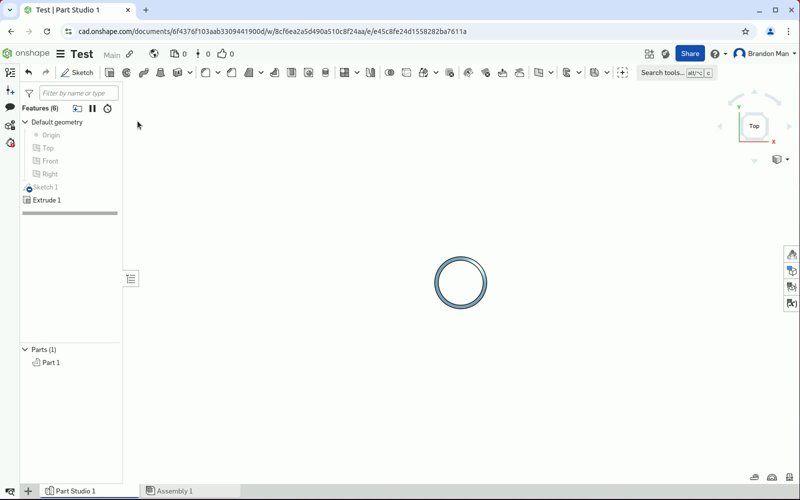
key(shift+h)
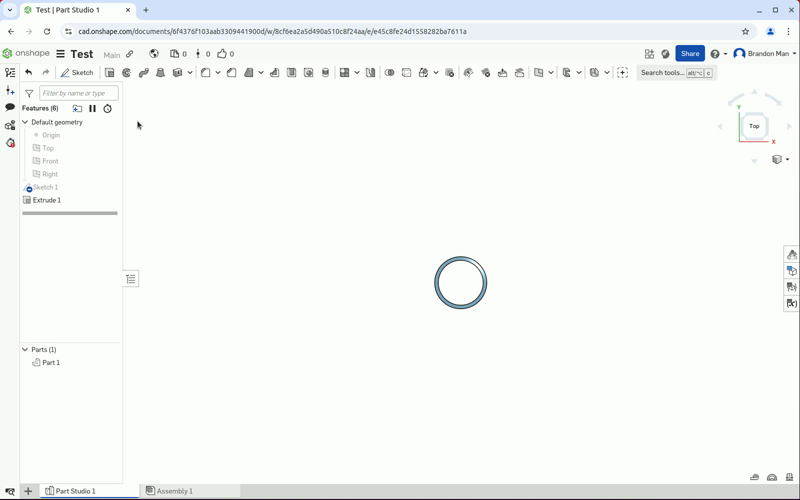
key(shift+h)
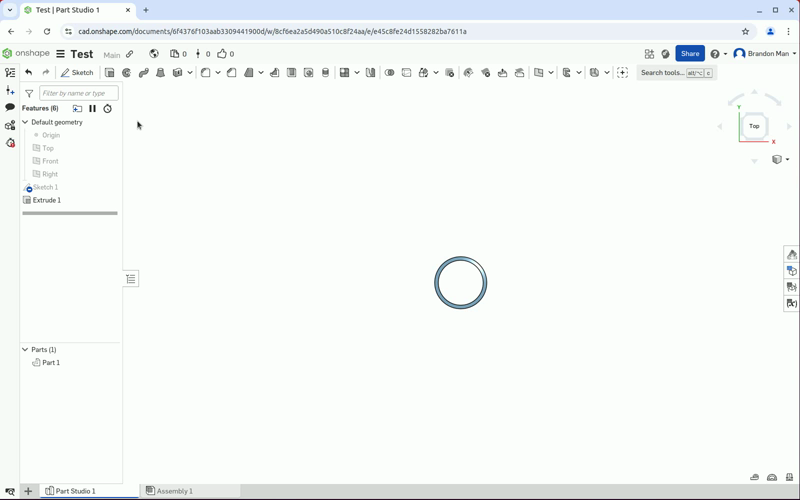
mouse_move(73, 189)
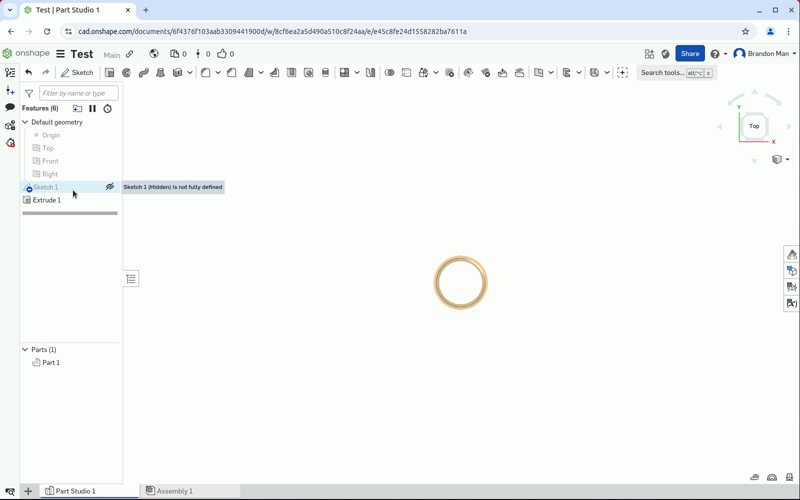
click(73, 189)
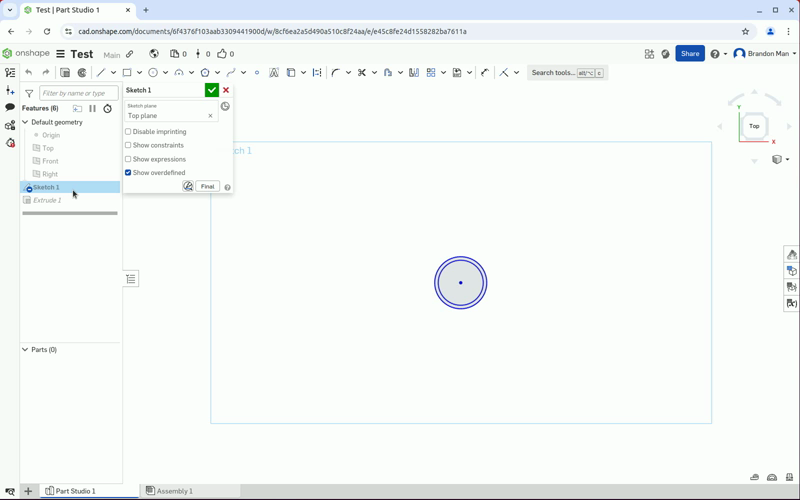
mouse_move(229, 92)
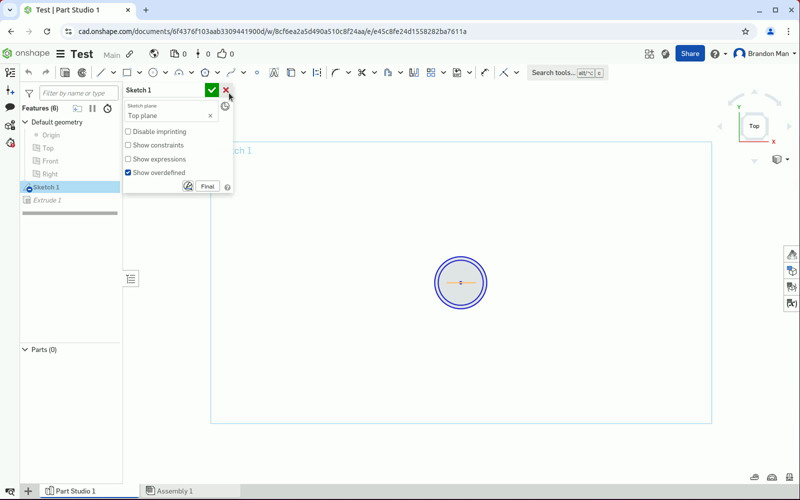
click(229, 92)
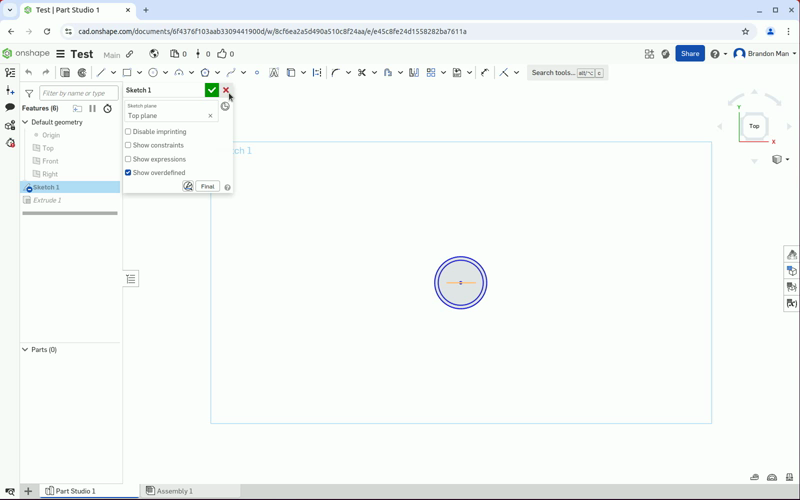
key(shift+s)
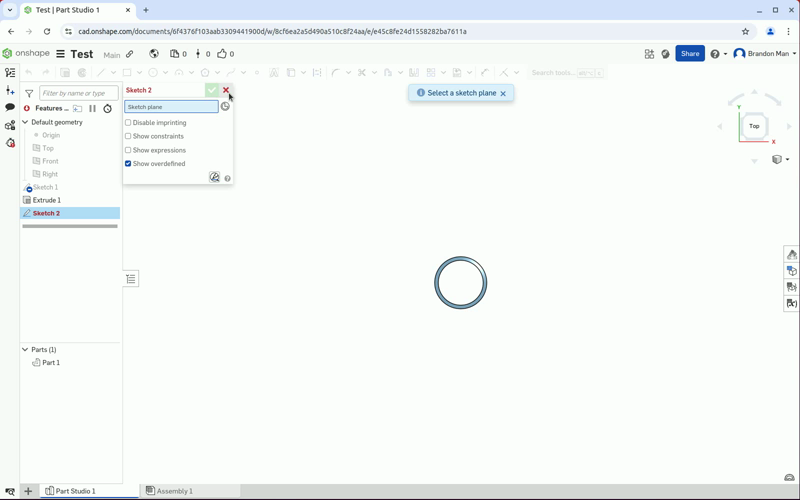
mouse_move(73, 150)
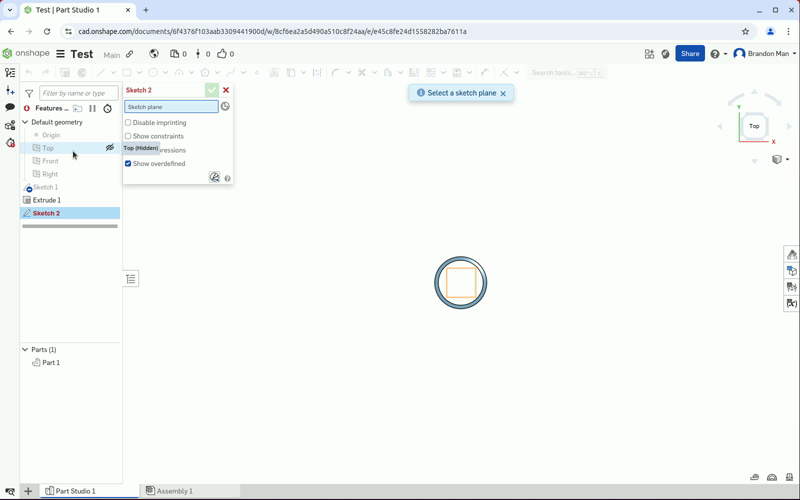
click(73, 150)
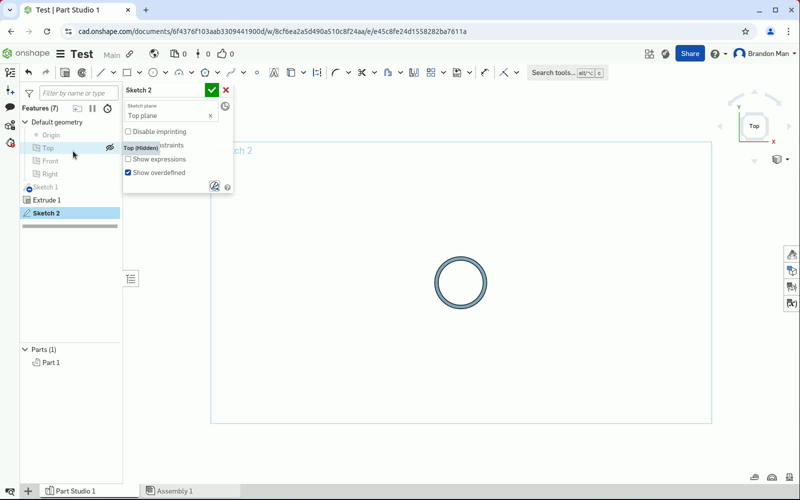
mouse_move(73, 352)
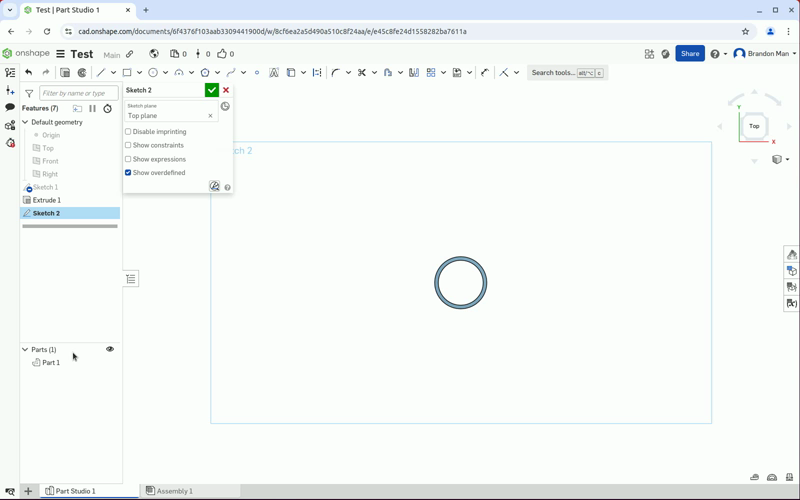
key(y)
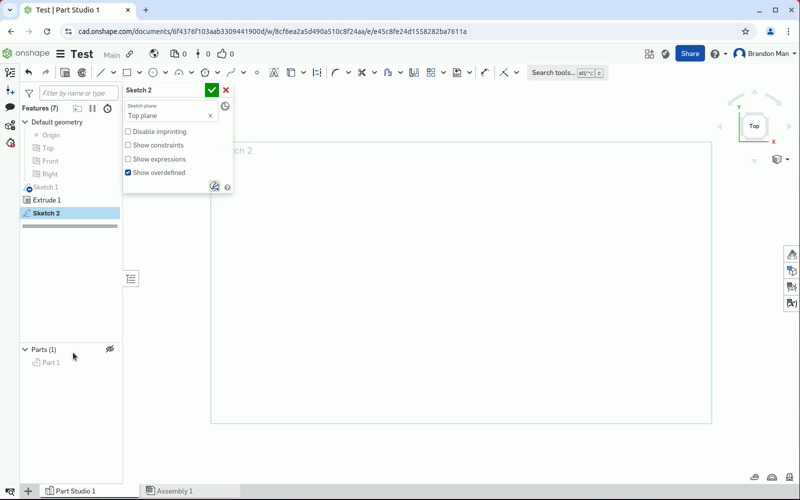
key(c)
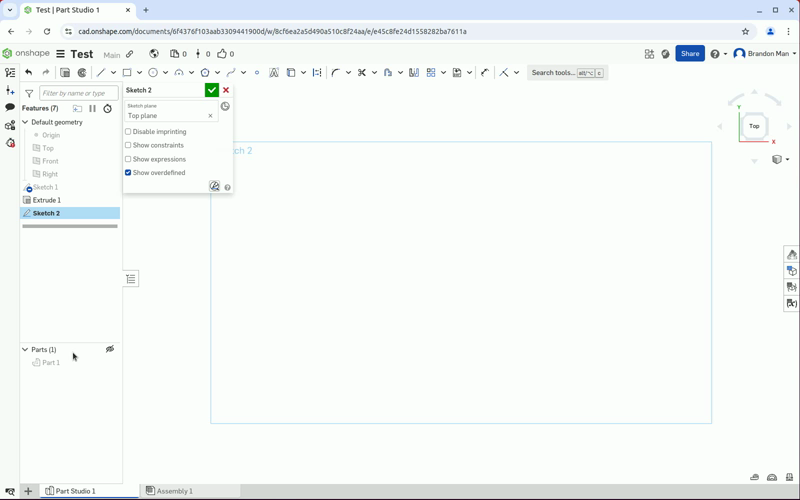
key_down(shift)
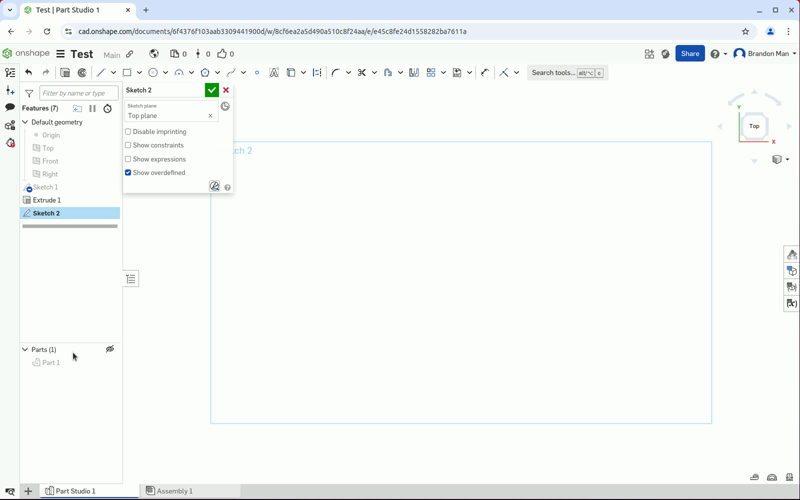
mouse_move(461, 282)
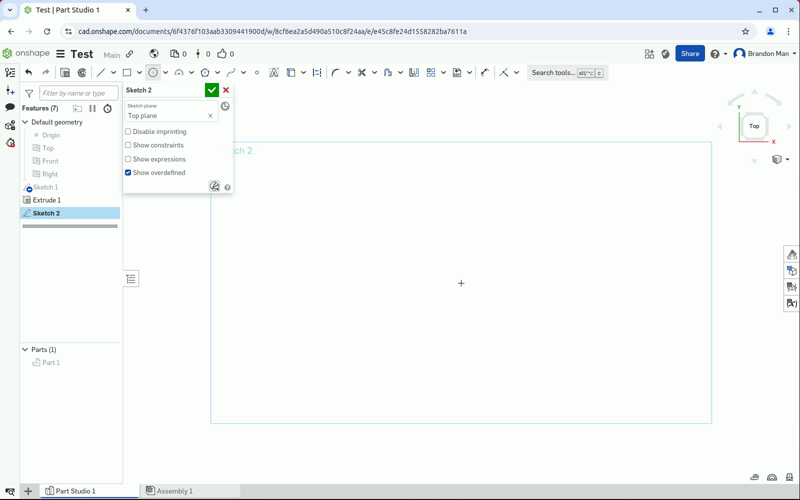
click(461, 282)
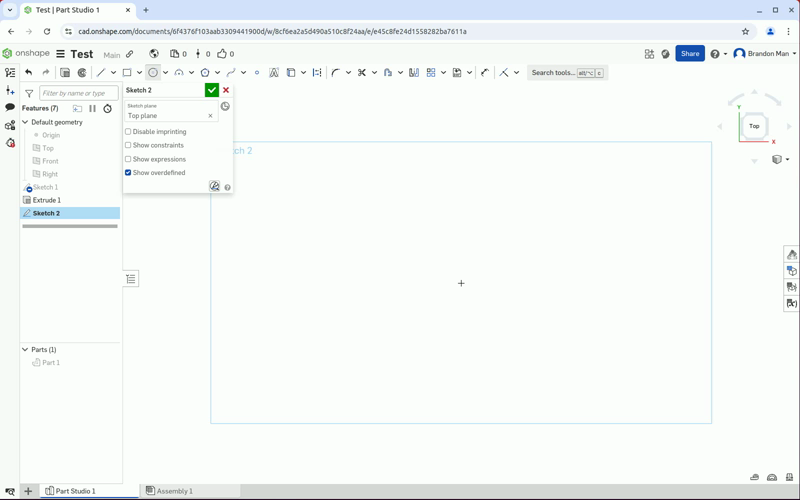
key_up(shift)
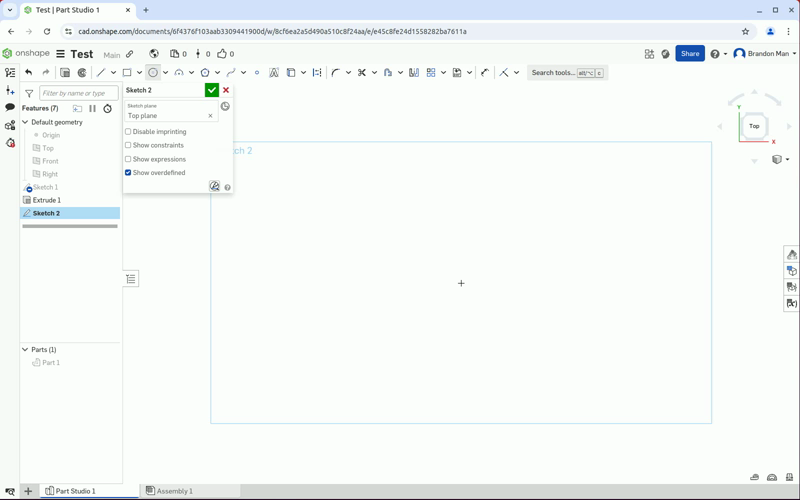
mouse_move(510, 282)
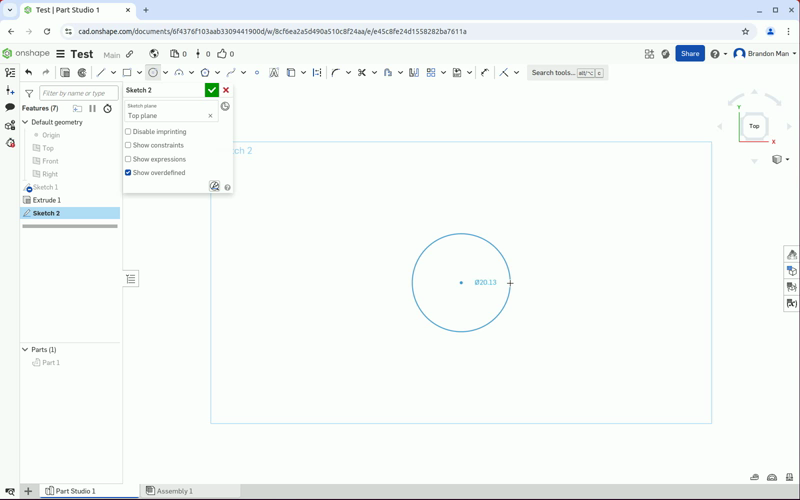
click(510, 282)
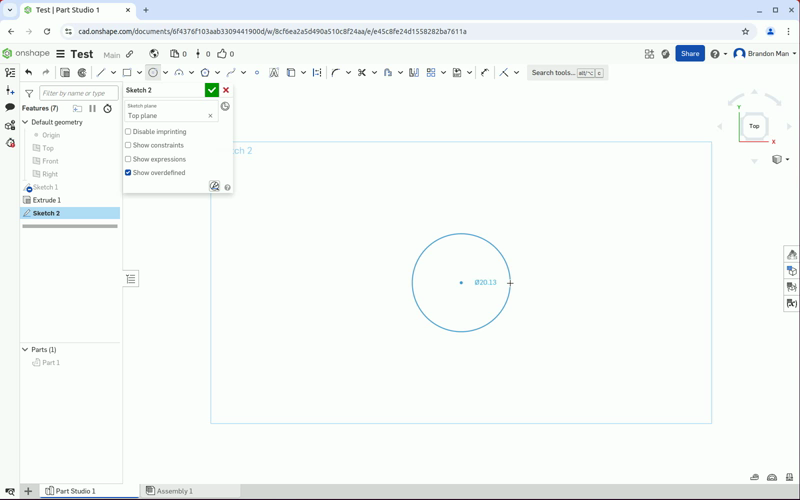
key(esc)
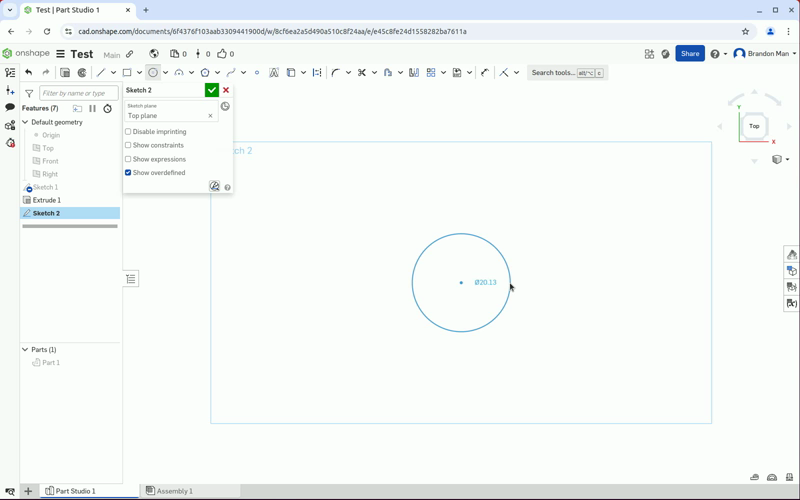
key(c)
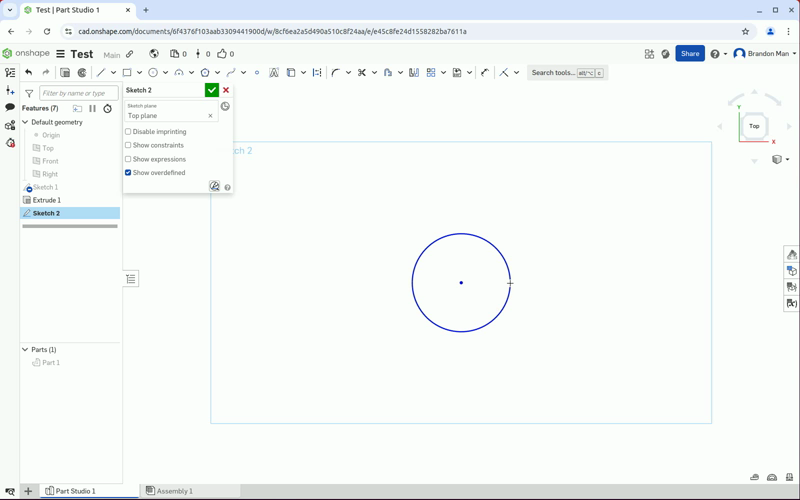
key_down(shift)
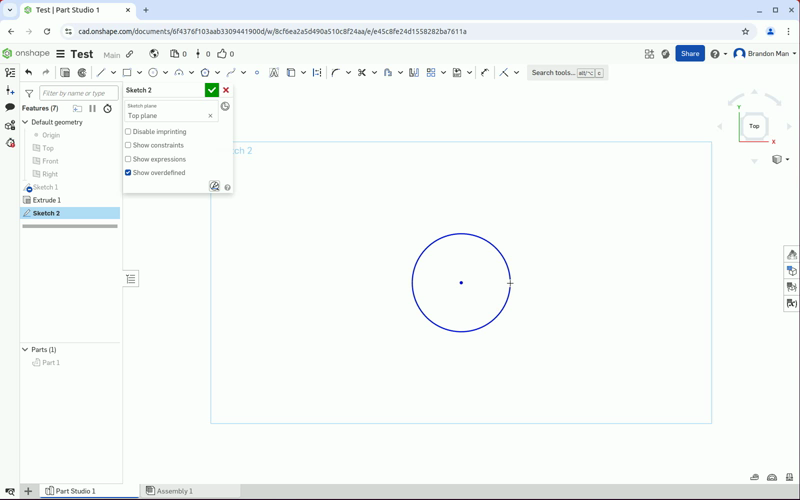
mouse_move(461, 282)
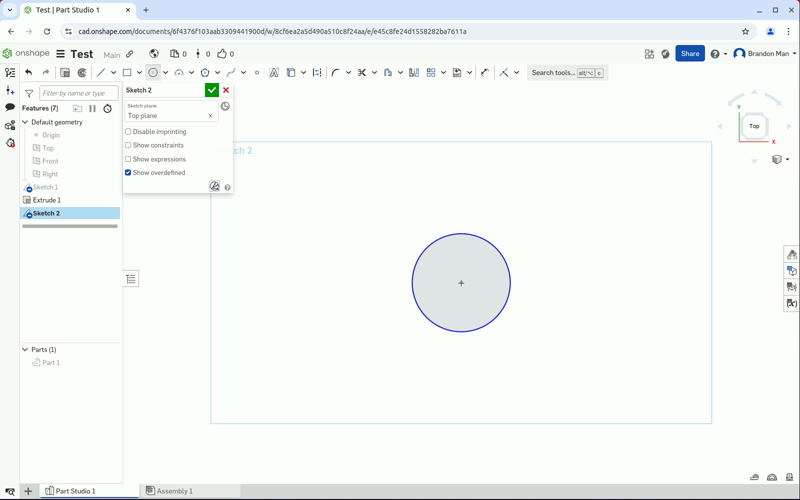
click(461, 282)
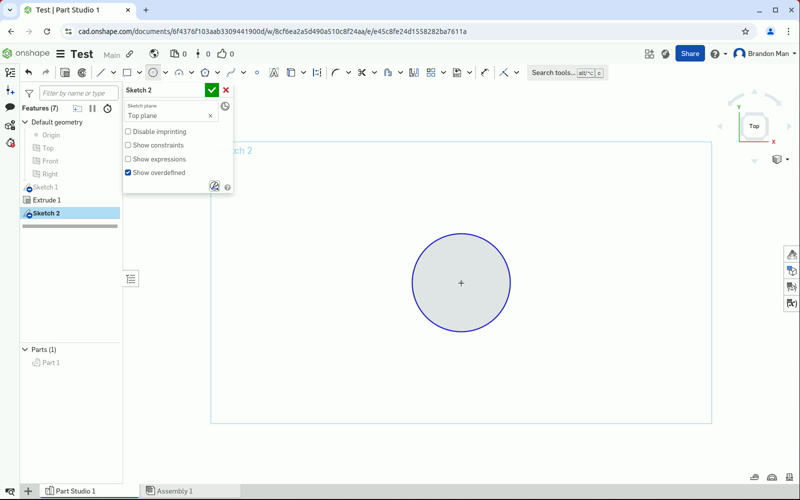
key_up(shift)
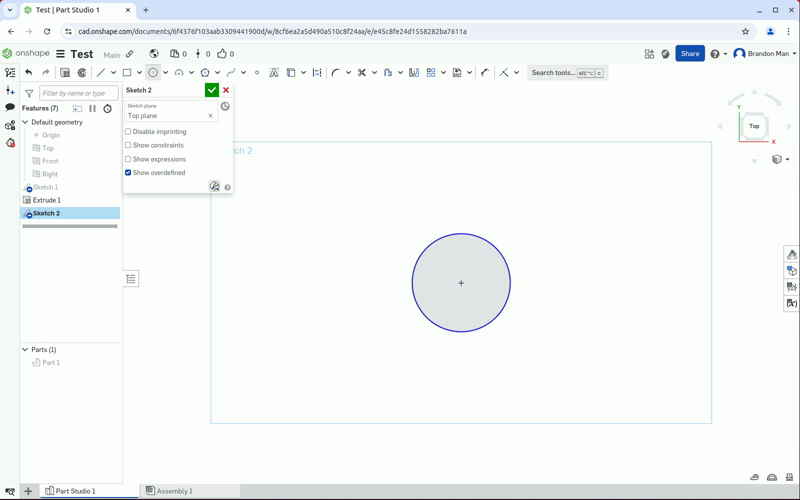
mouse_move(486, 282)
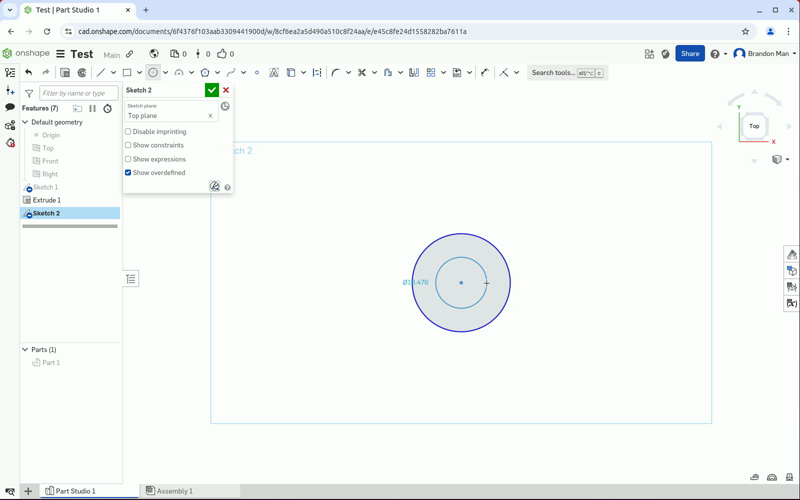
click(486, 282)
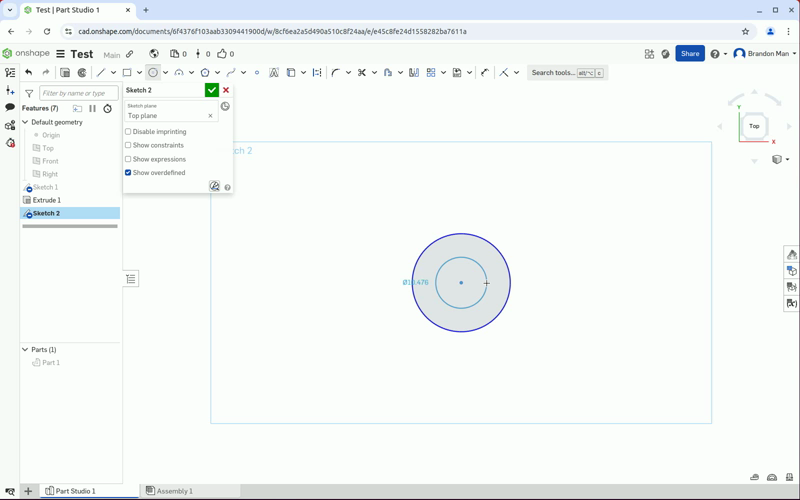
key(esc)
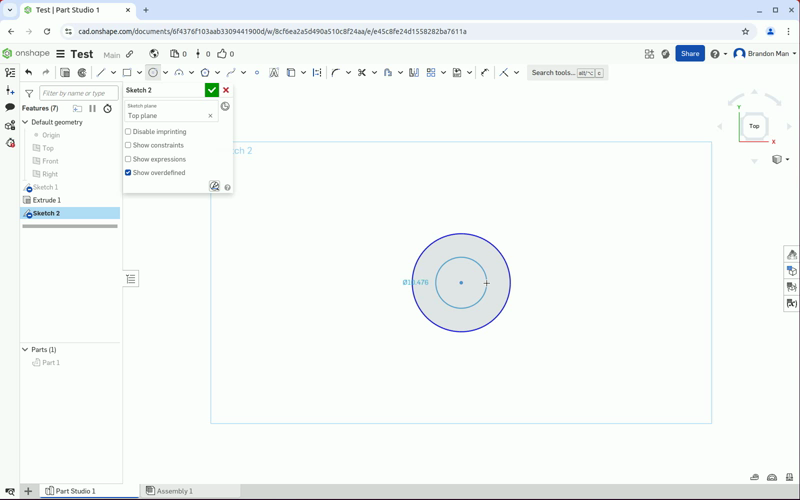
mouse_move(496, 262)
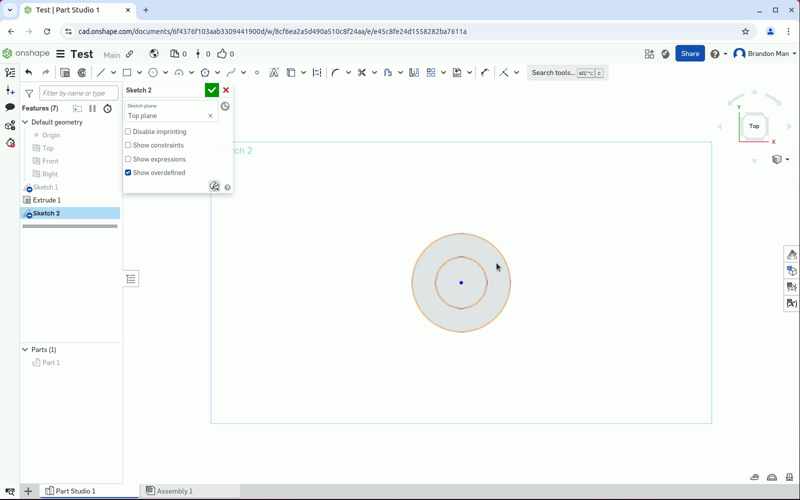
click(496, 262)
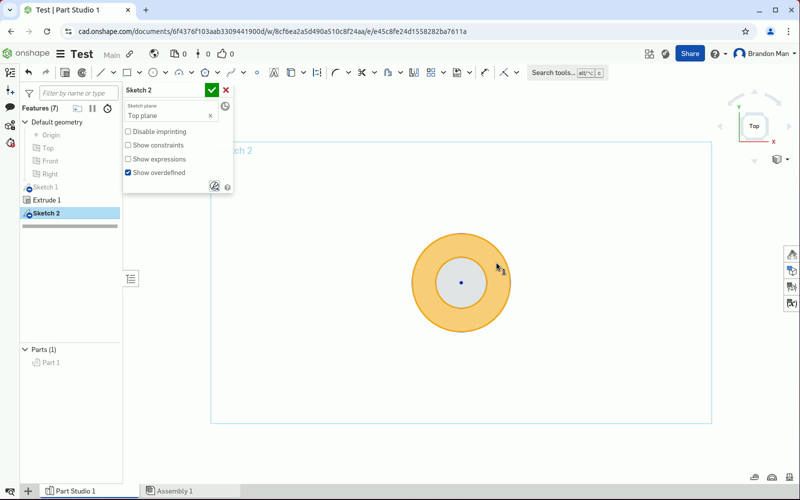
mouse_move(73, 352)
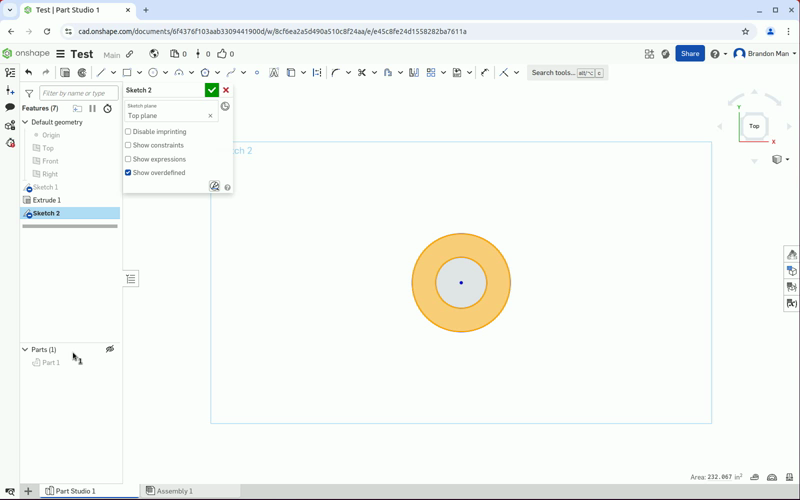
key(shift+y)
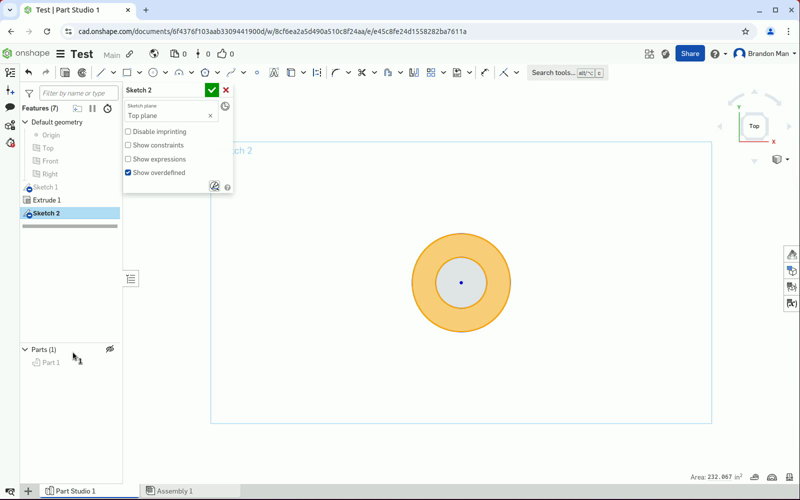
key(shift+e)
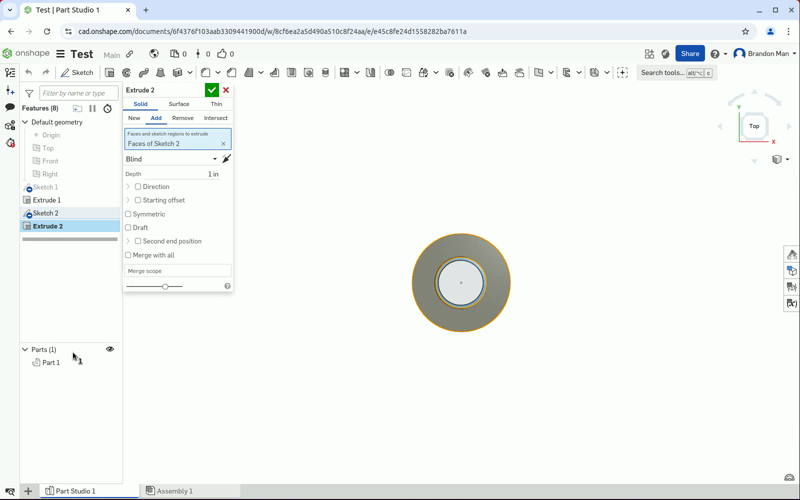
mouse_move(143, 106)
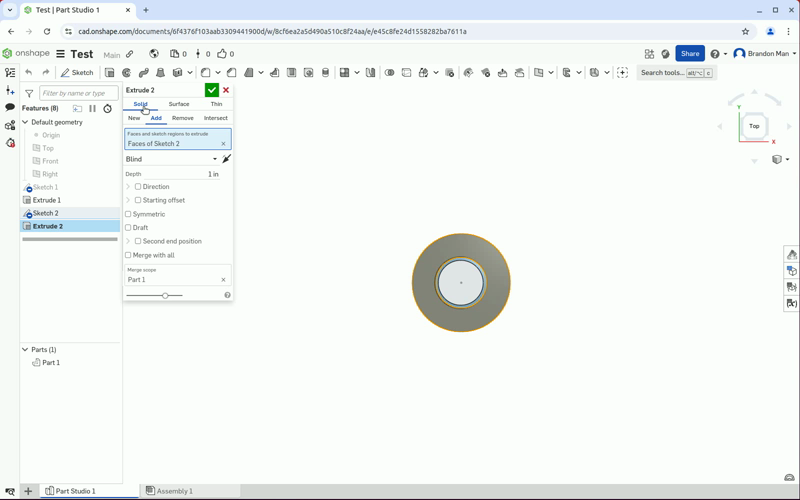
click(143, 106)
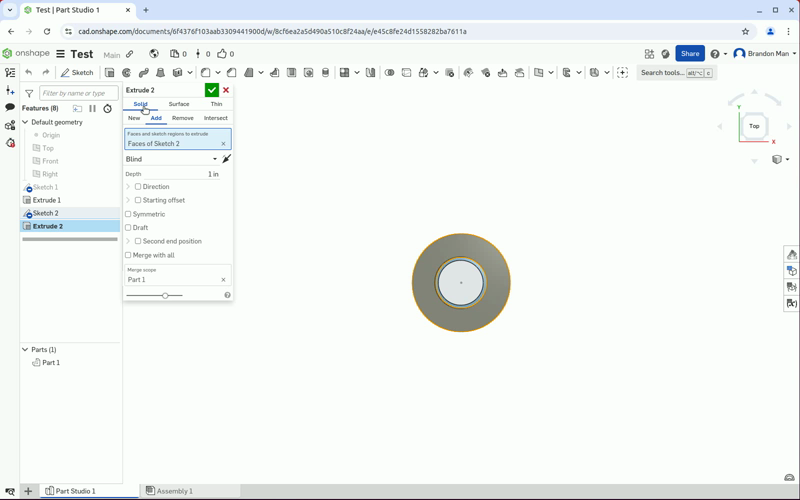
mouse_move(137, 120)
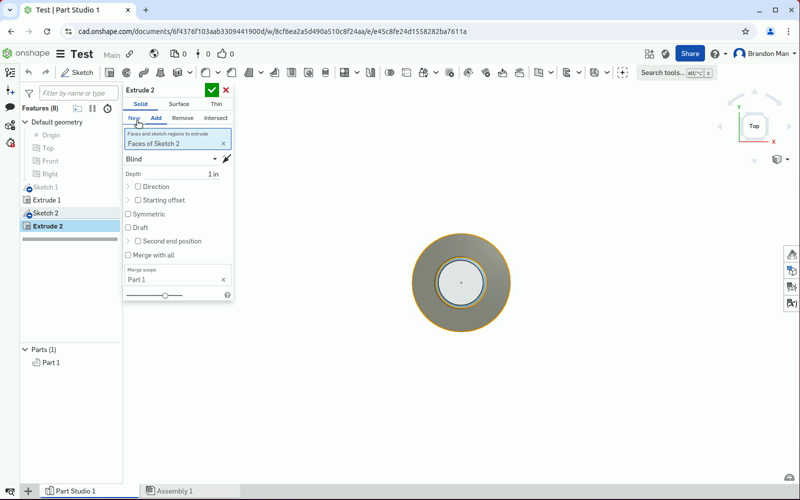
click(137, 120)
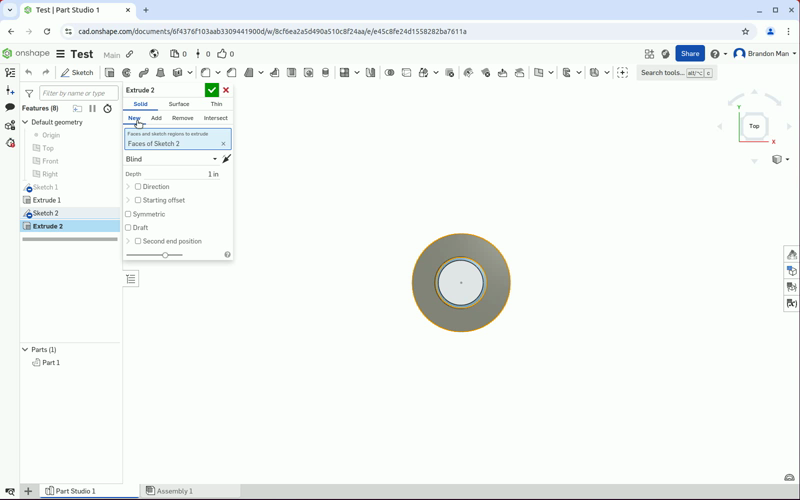
key(tab, 4)
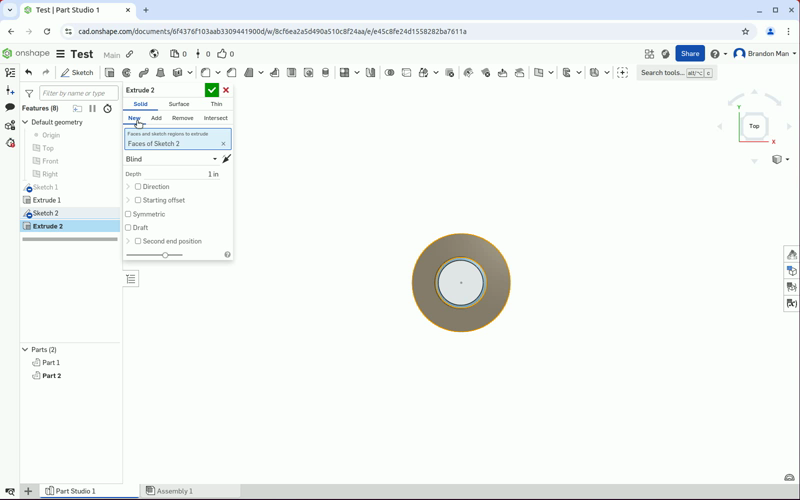
text(23.108)
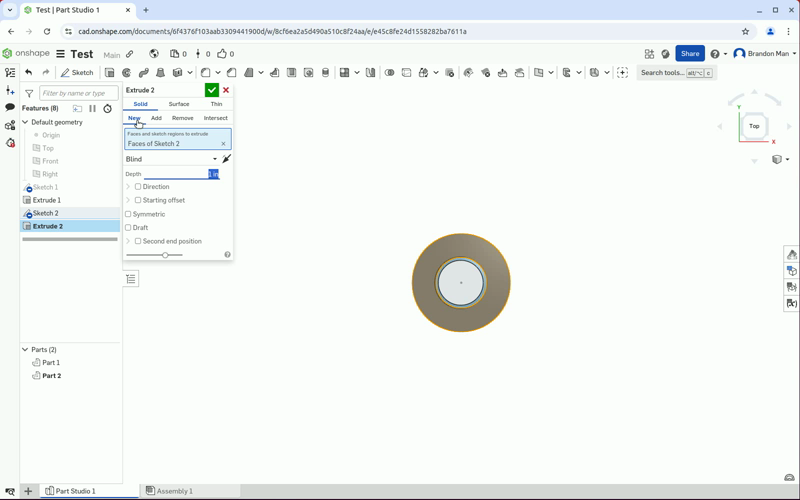
key(tab, 3)
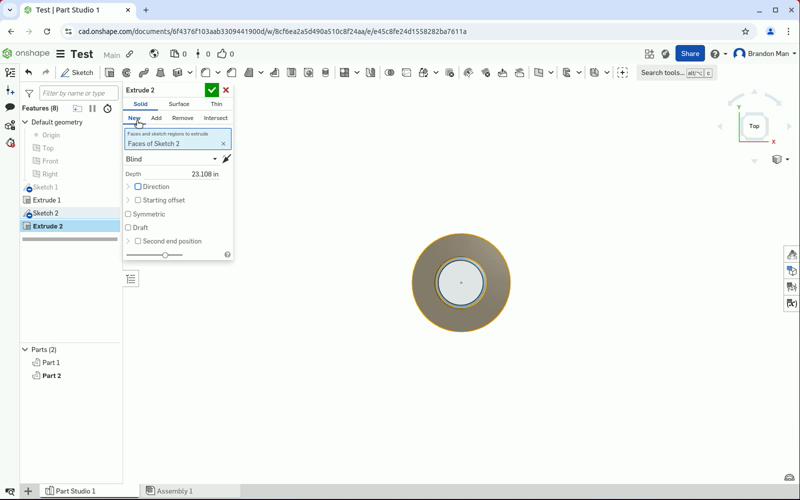
key(tab, 2)
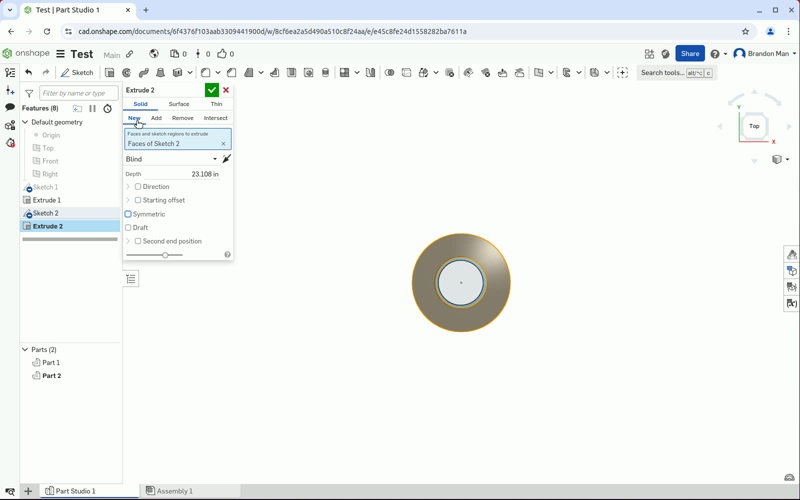
key(space)
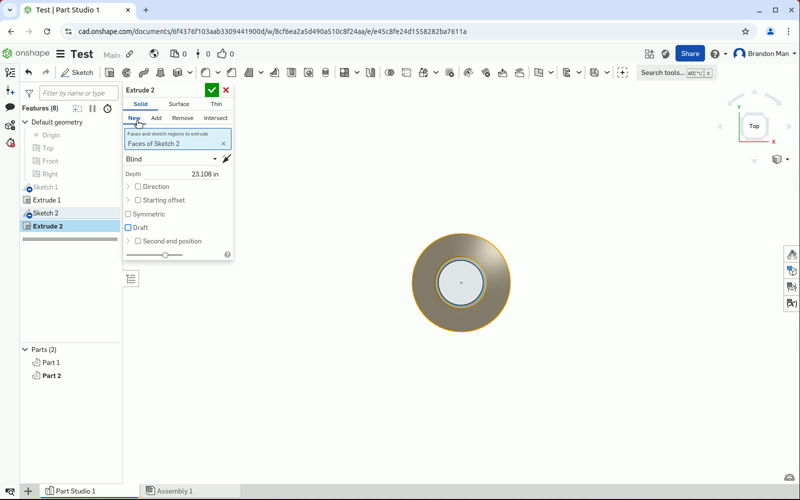
key(tab, 3)
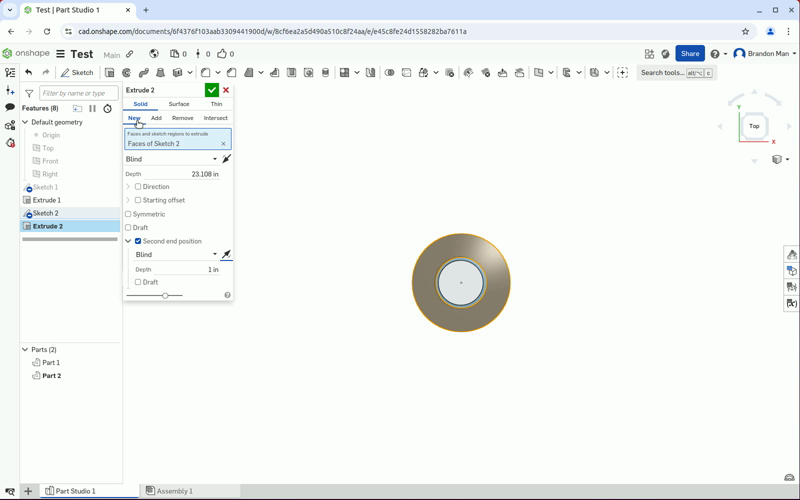
text(4.574)
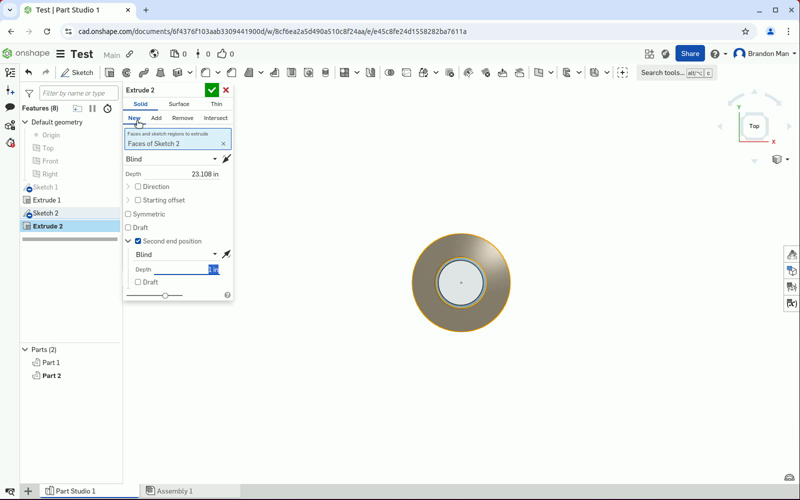
key(enter)
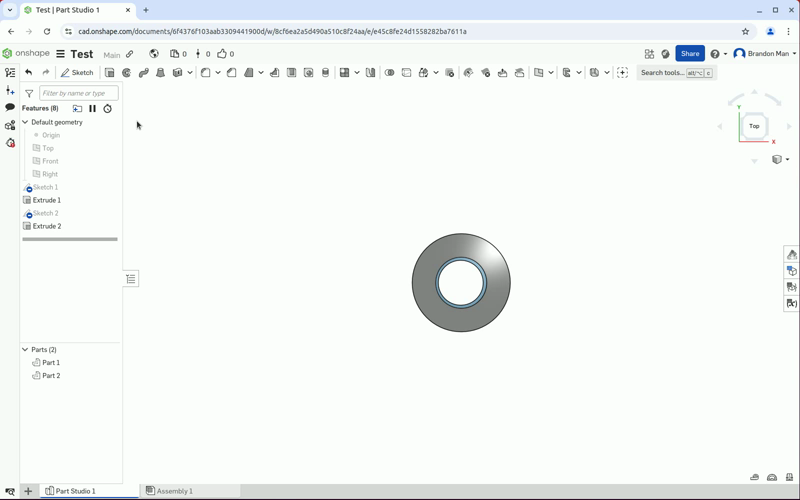
key(shift+h)
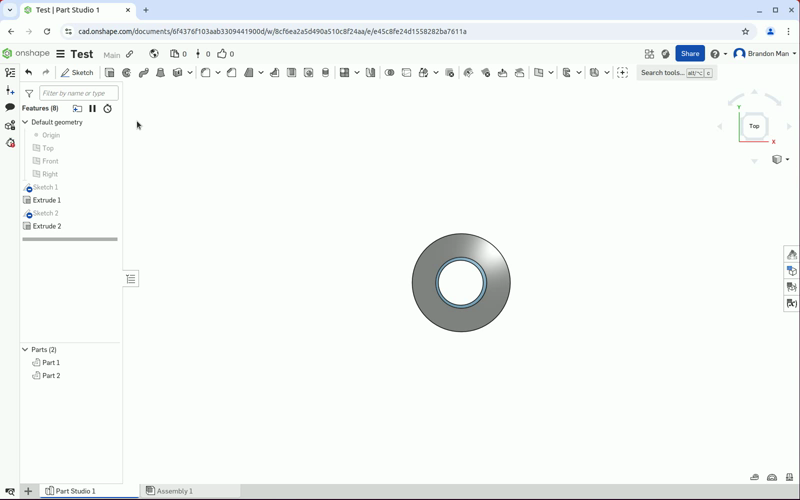
key(shift+h)
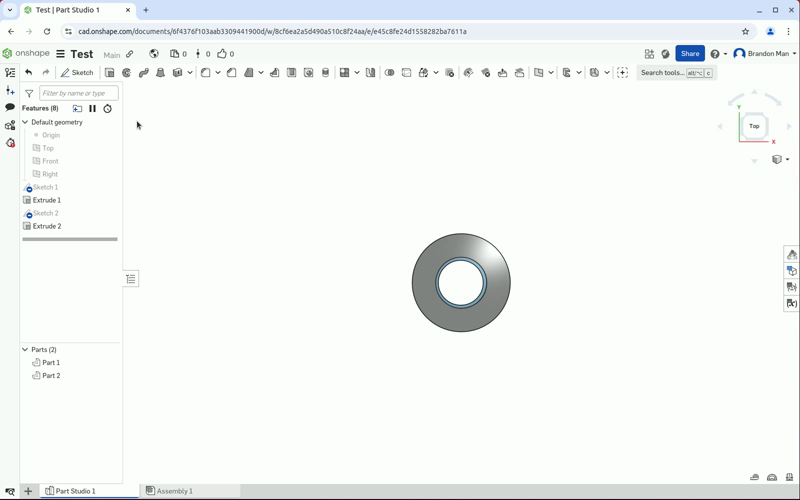
key(shift+7)
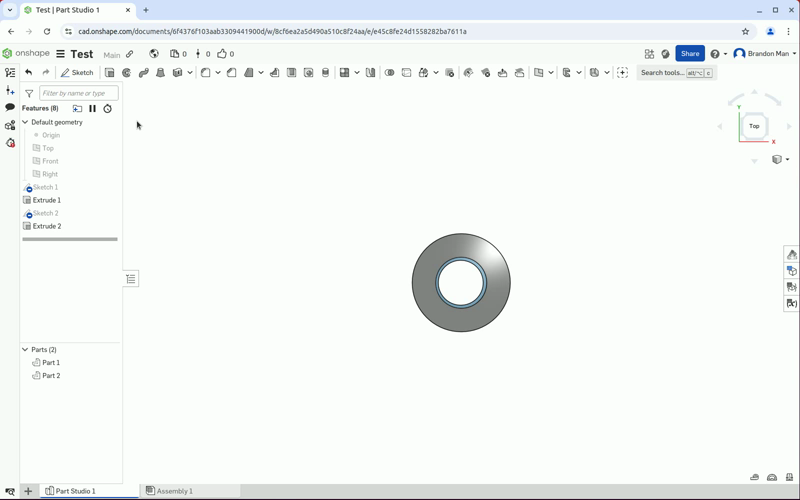
key(up, 3)
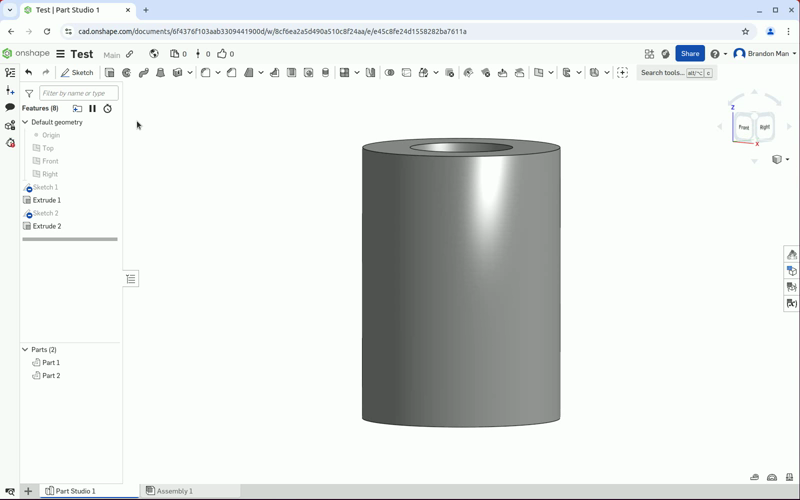
key(left, 3)
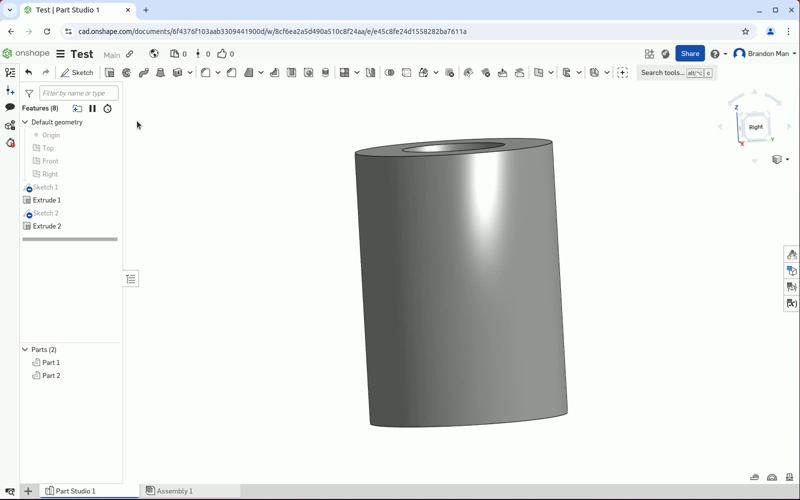
key(right, 3)
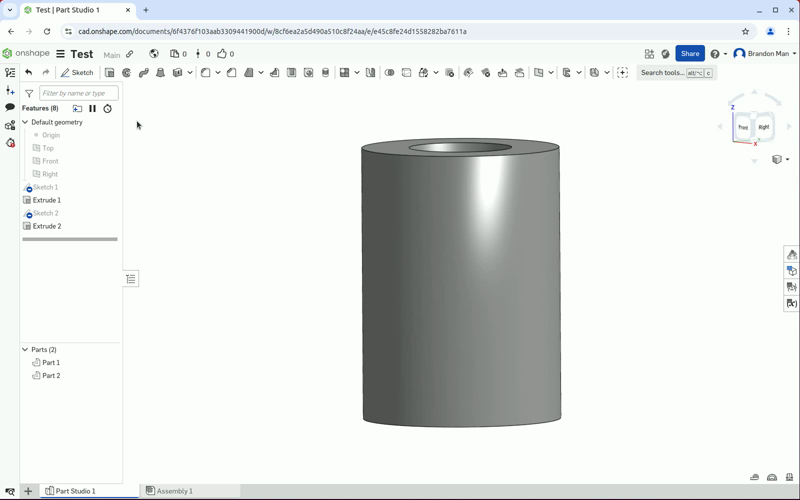
key(down, 3)
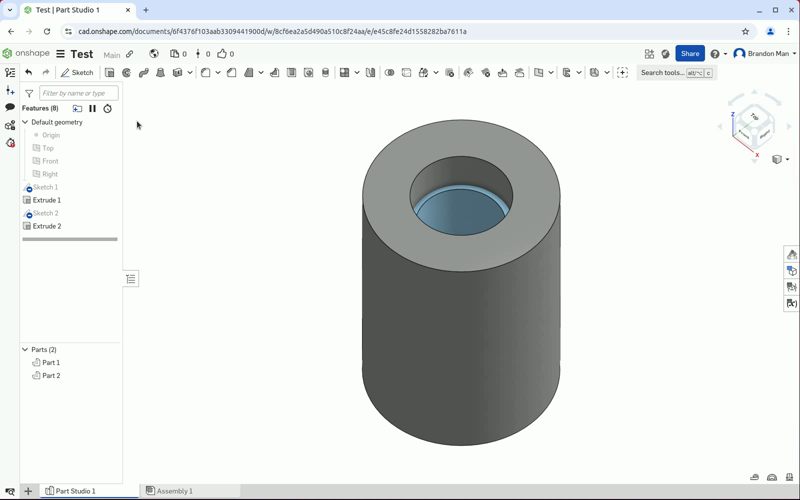
mouse_move(73, 189)
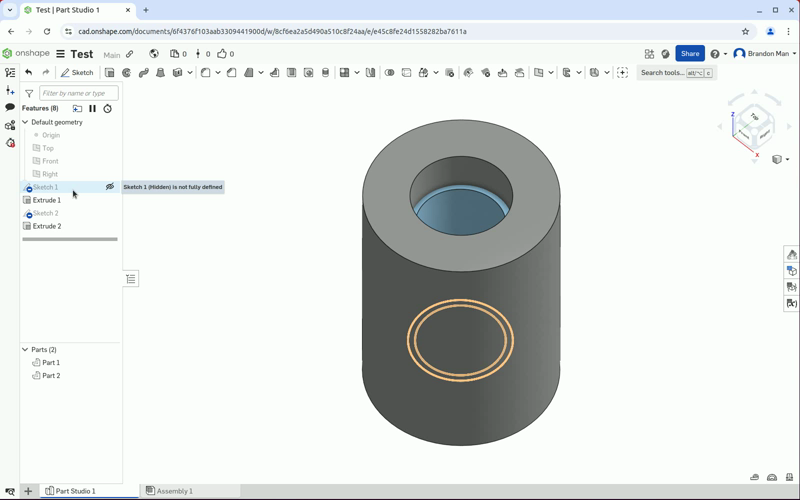
click(73, 189)